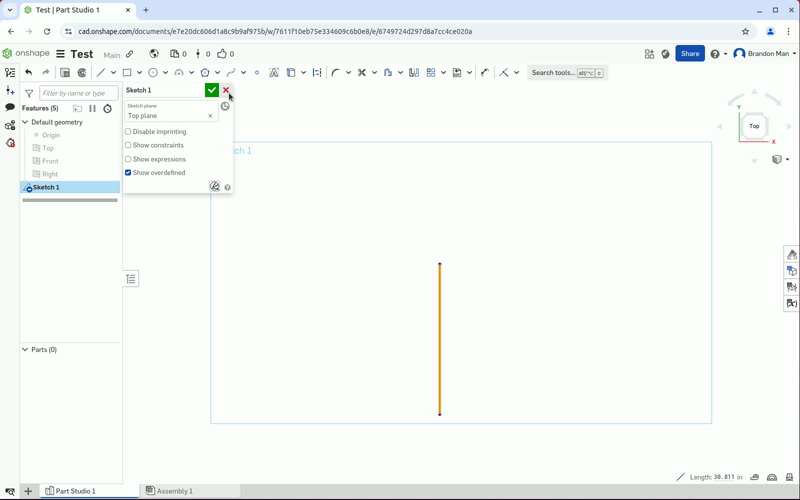
key(shift+h)
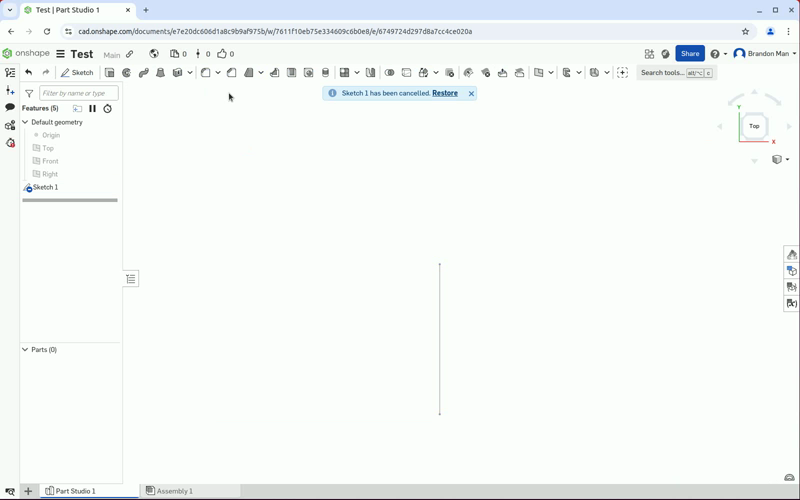
key(shift+s)
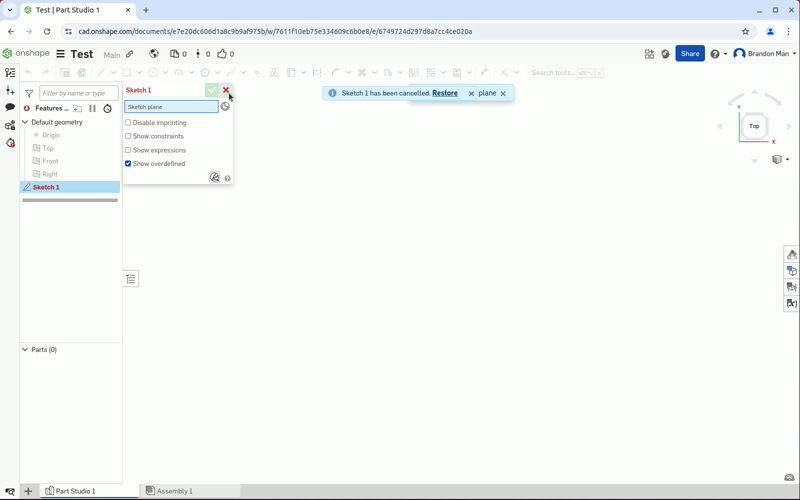
mouse_move(73, 150)
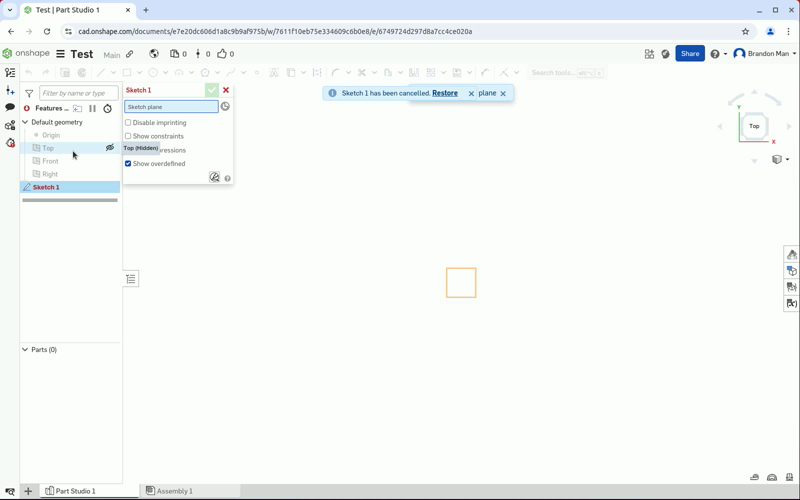
click(73, 150)
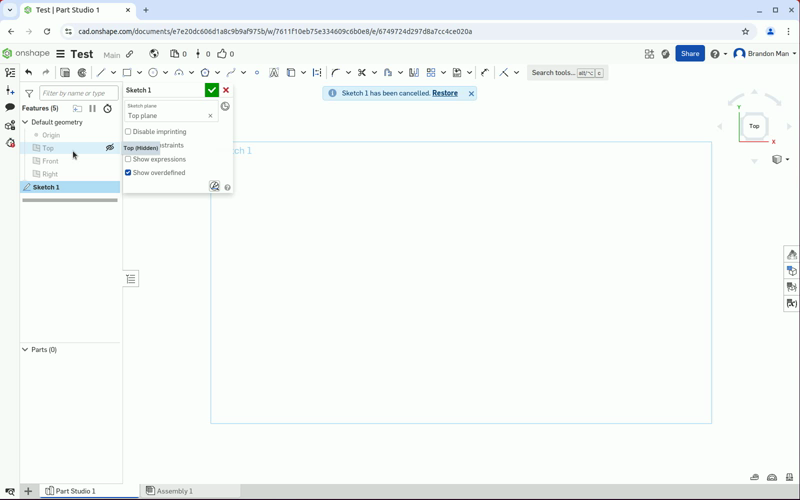
mouse_move(73, 352)
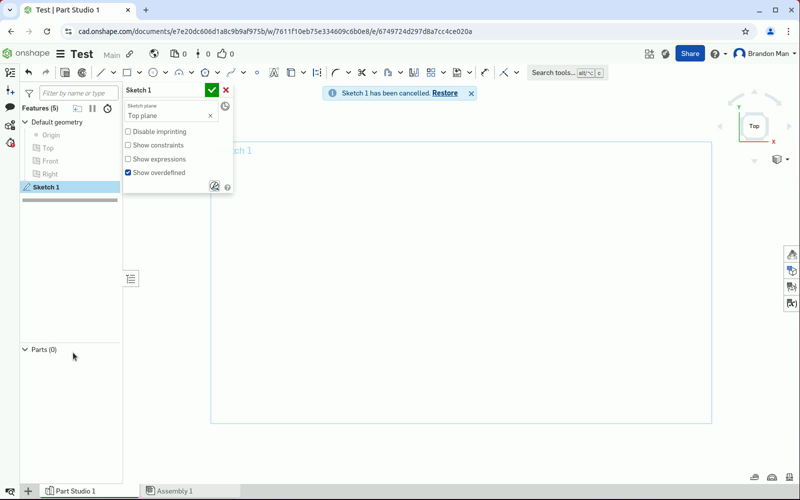
key(y)
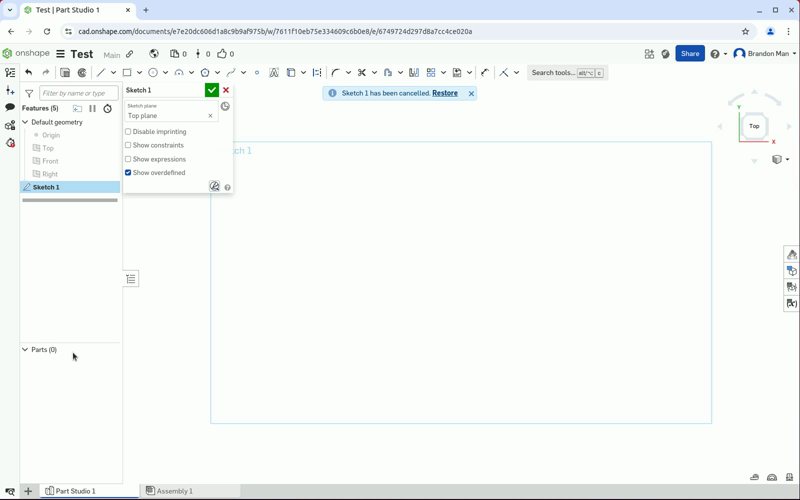
key(c)
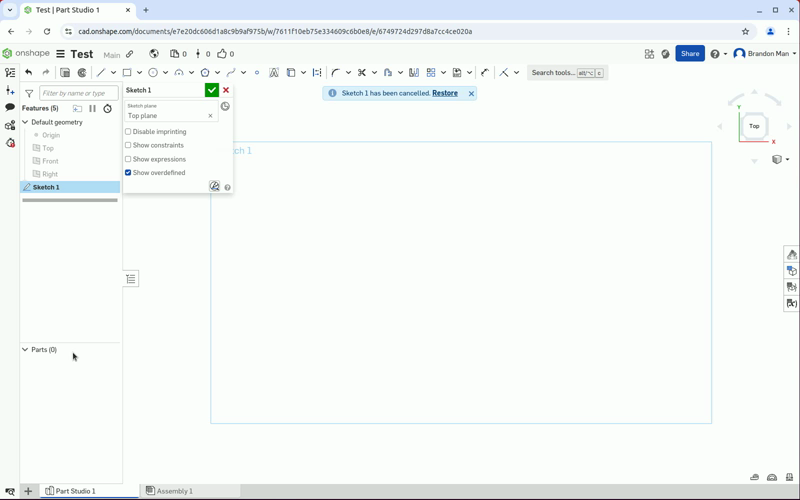
key_down(shift)
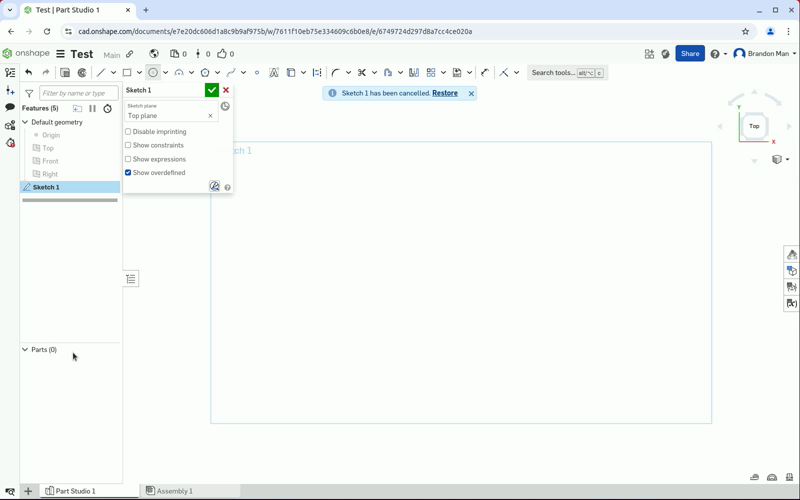
mouse_move(461, 282)
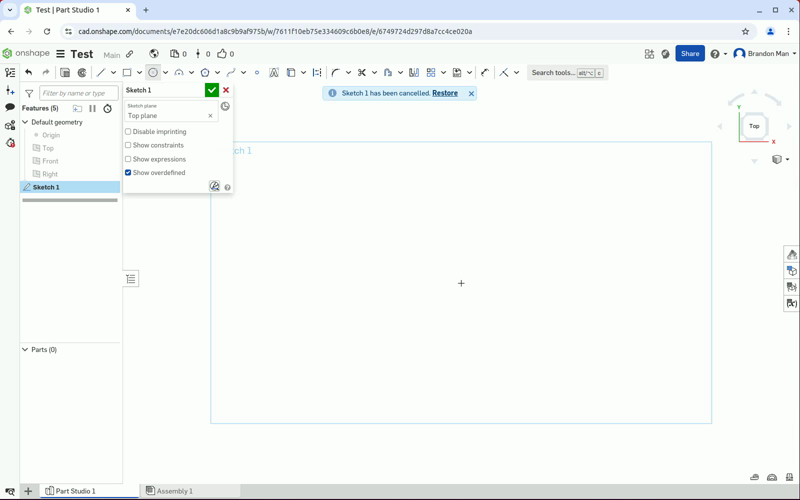
click(461, 282)
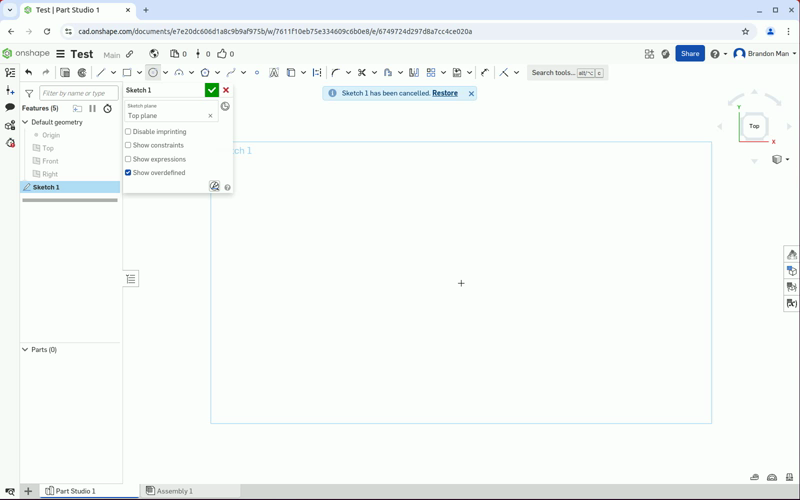
key_up(shift)
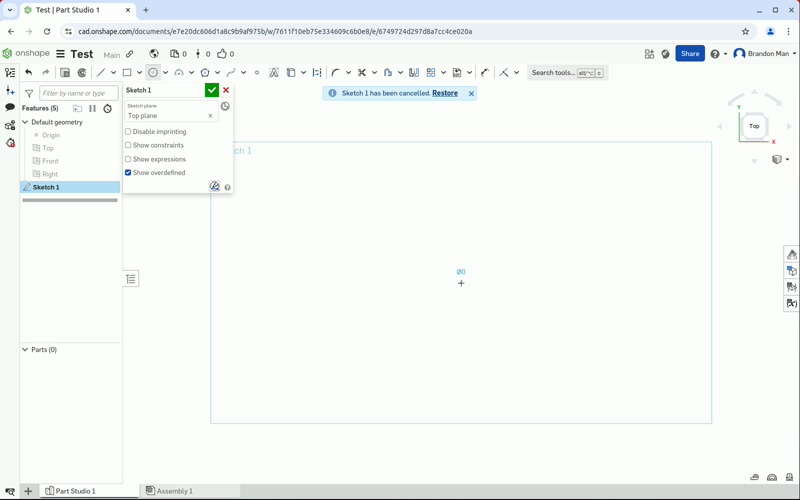
mouse_move(489, 282)
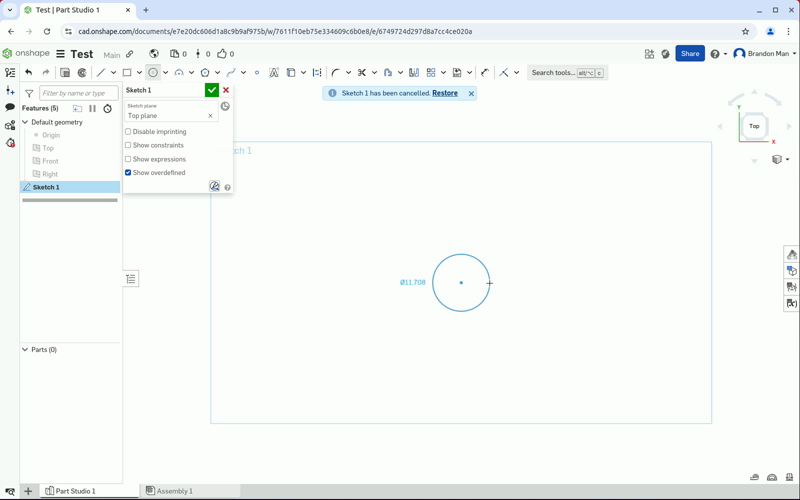
click(489, 282)
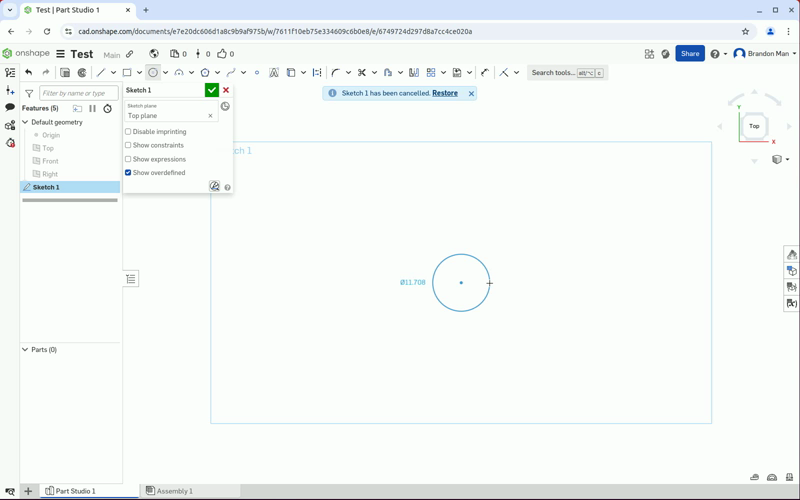
key(esc)
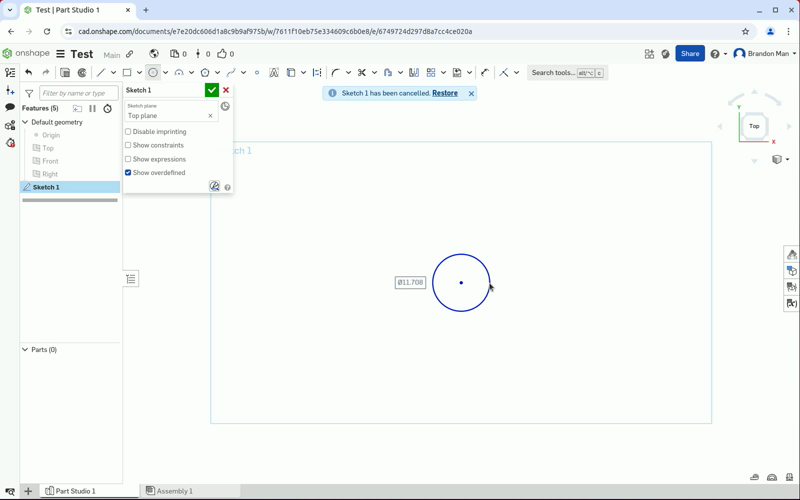
mouse_move(468, 267)
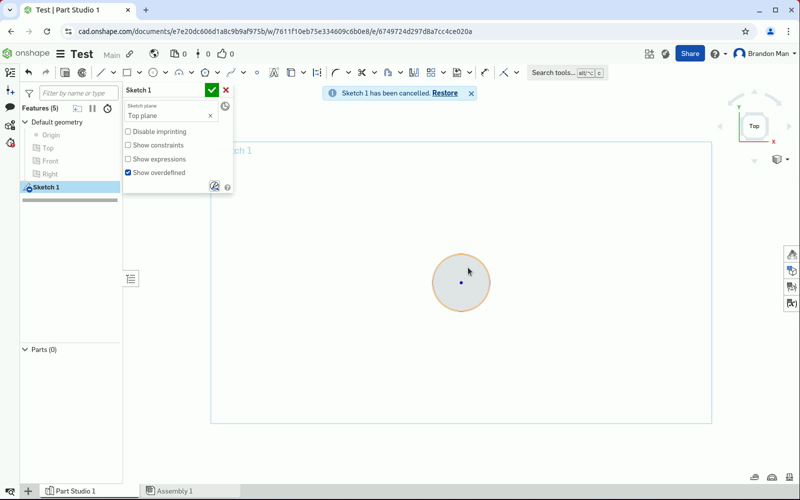
click(468, 267)
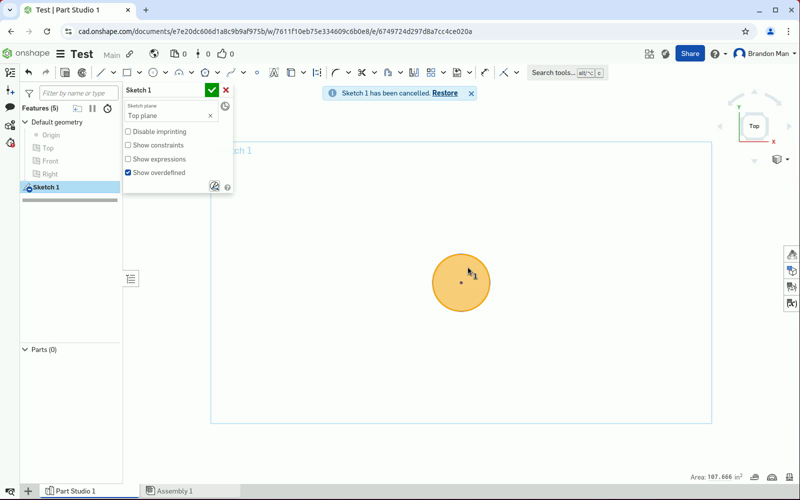
mouse_move(73, 352)
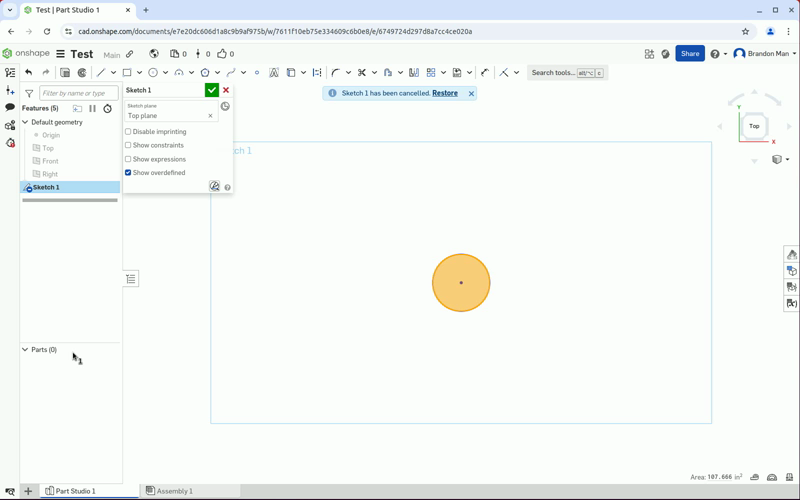
key(shift+y)
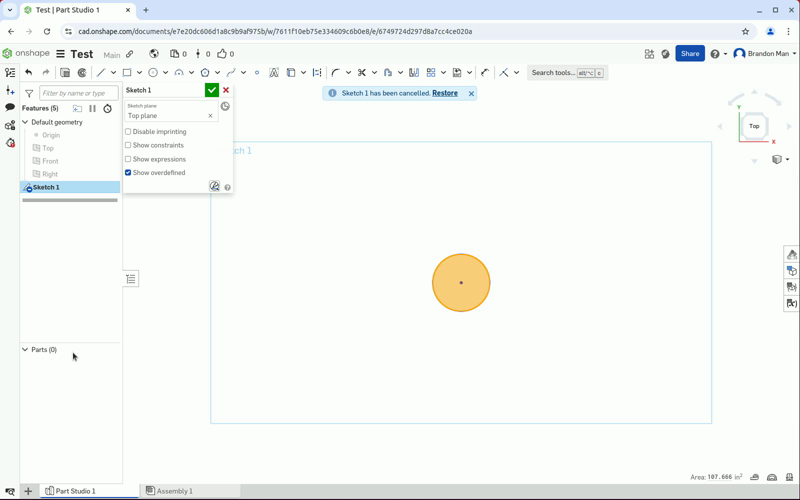
key(shift+e)
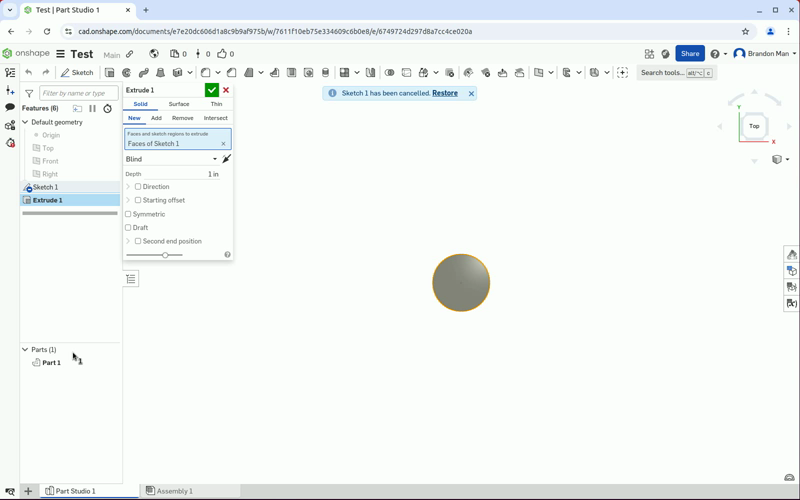
mouse_move(143, 106)
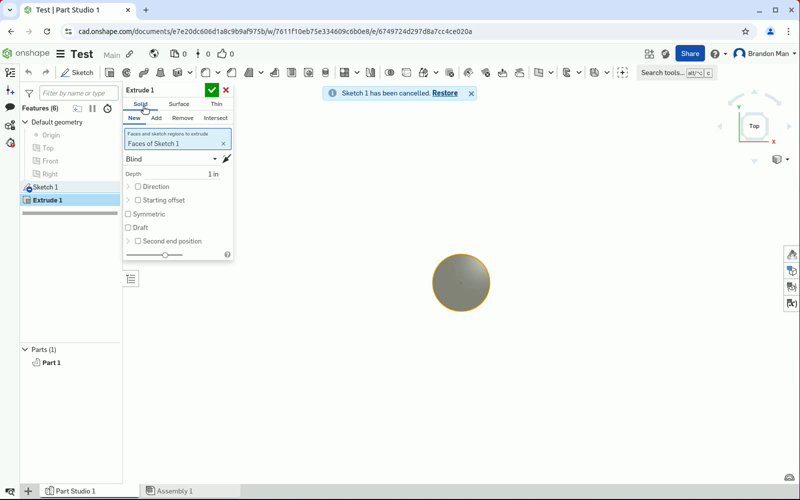
click(143, 106)
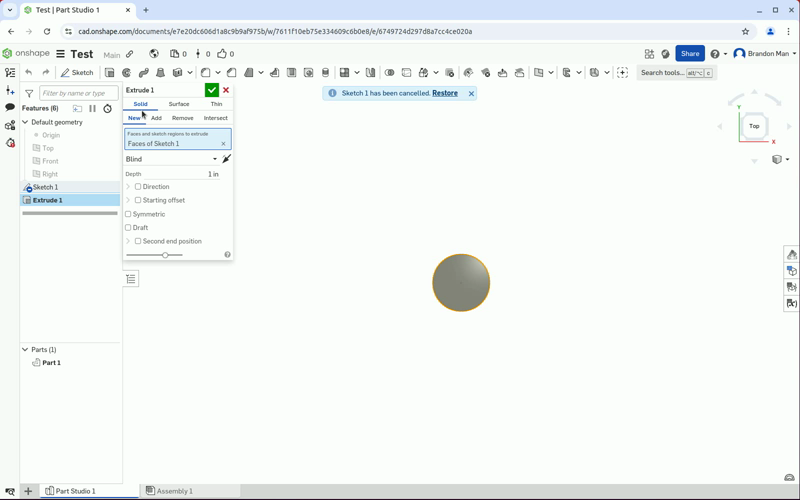
mouse_move(137, 120)
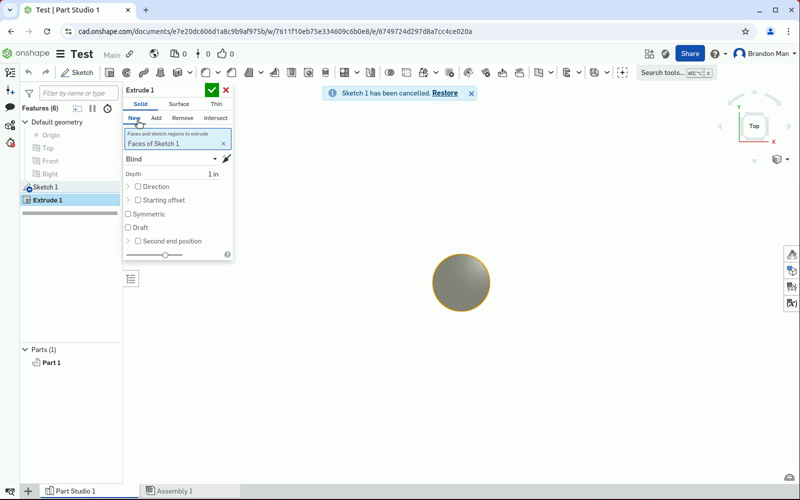
click(137, 120)
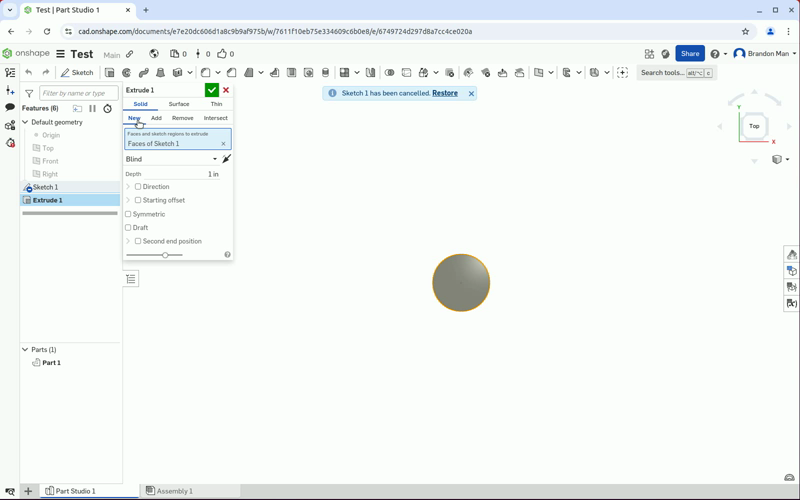
key(tab, 4)
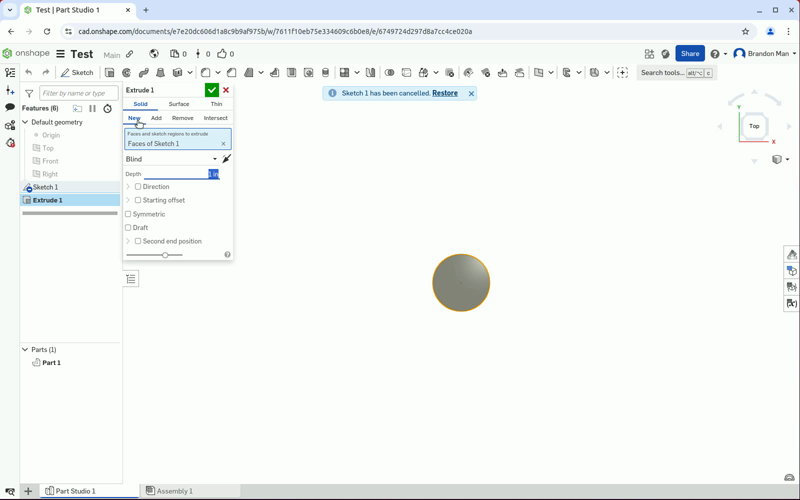
text(15.405)
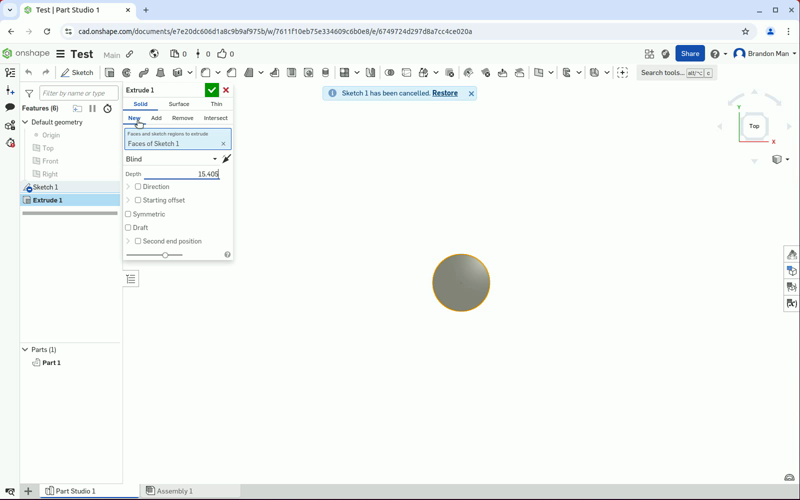
key(enter)
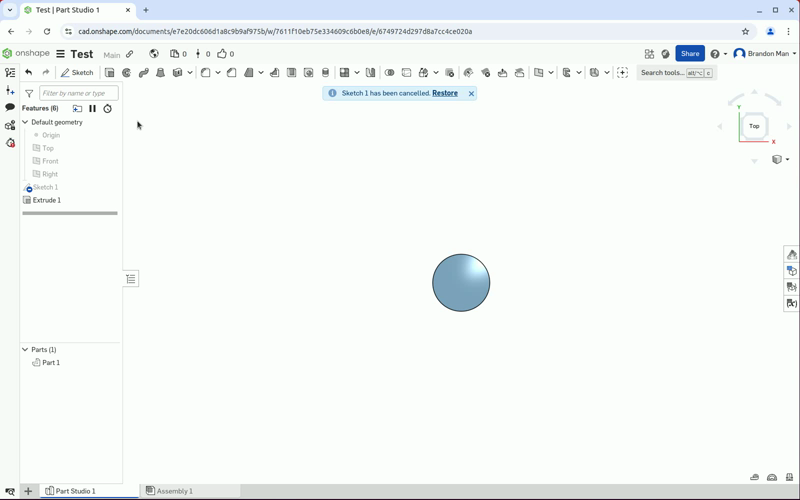
key(shift+h)
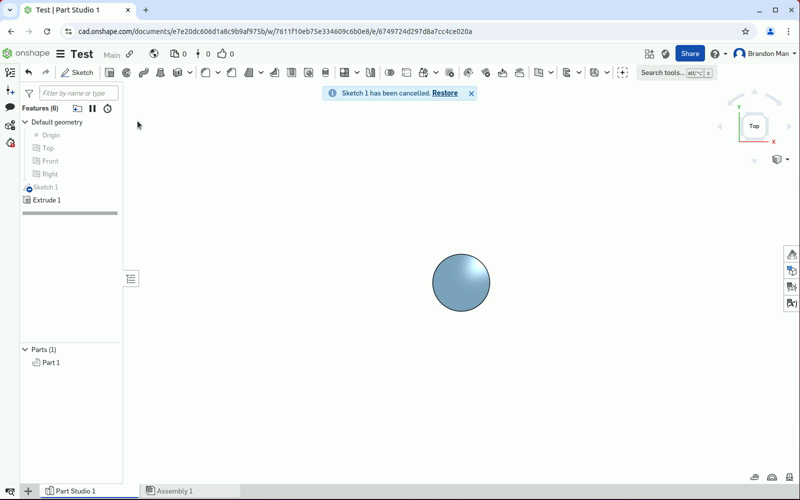
key(shift+h)
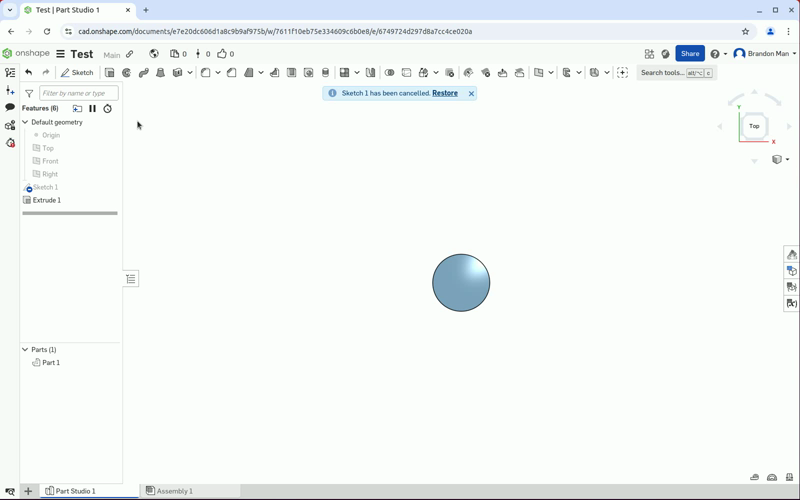
mouse_move(73, 189)
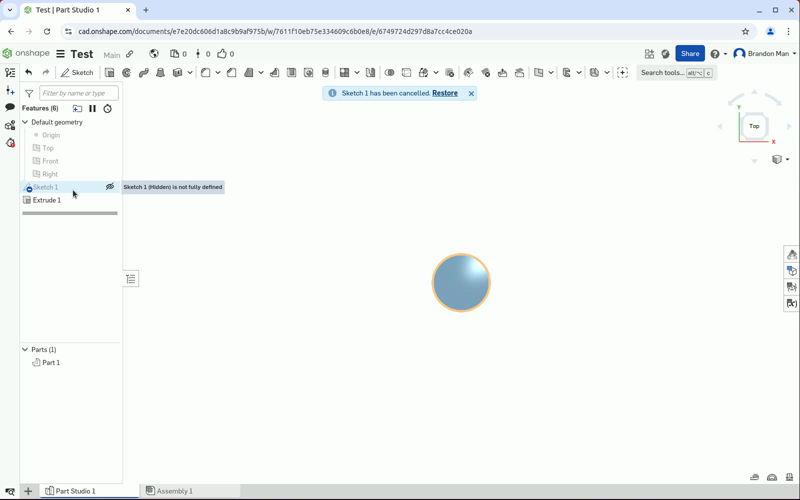
click(73, 189)
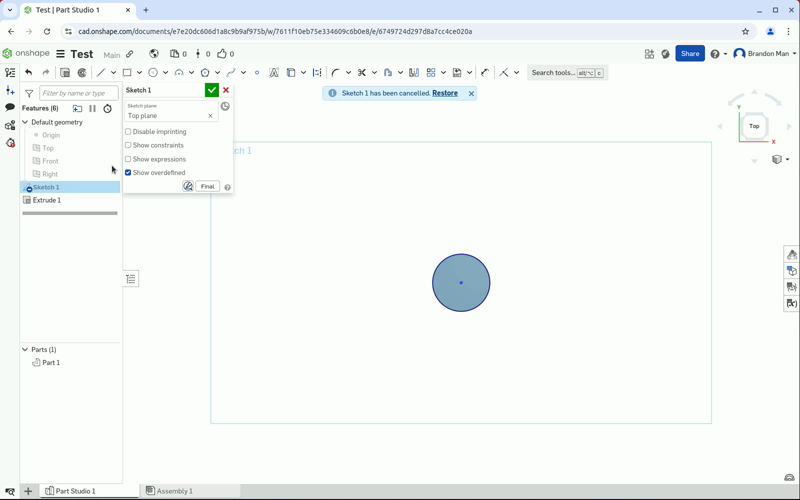
mouse_move(229, 92)
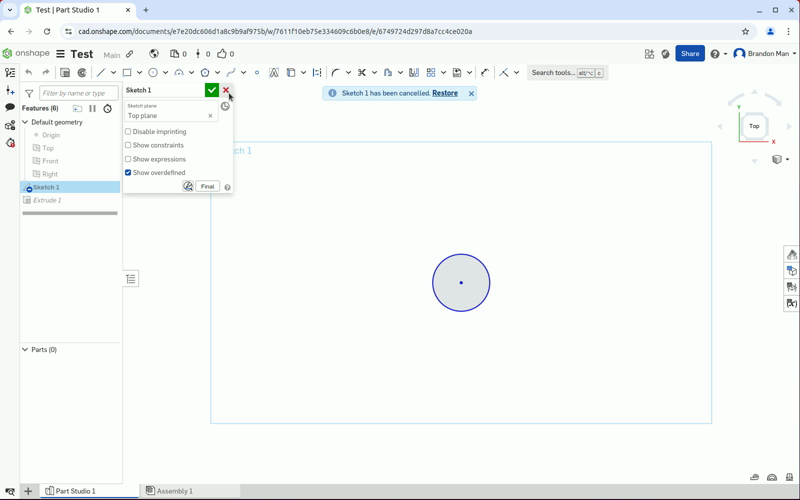
click(229, 92)
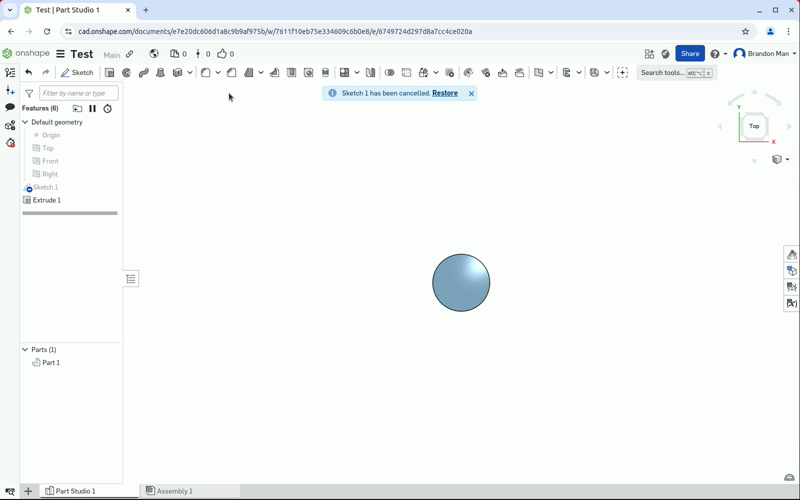
mouse_move(541, 75)
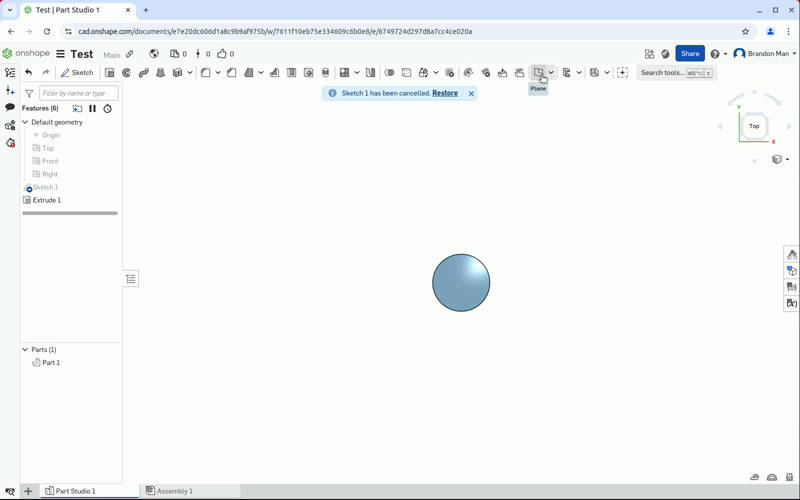
click(541, 75)
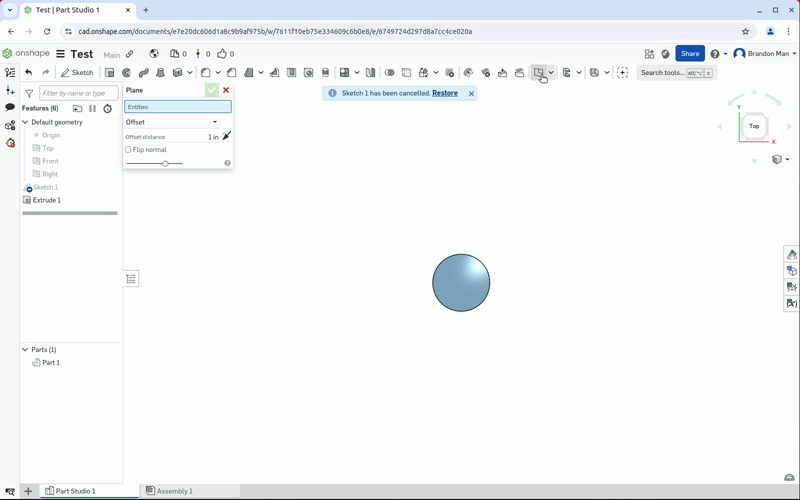
mouse_move(73, 150)
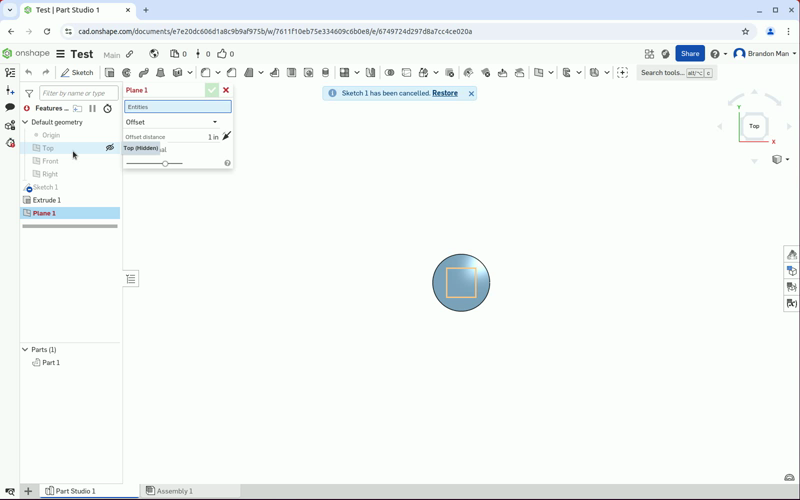
click(73, 150)
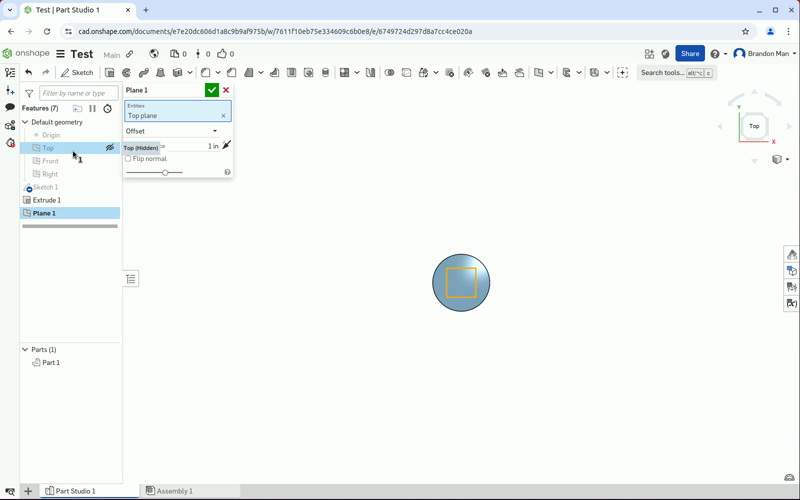
key(tab, 2)
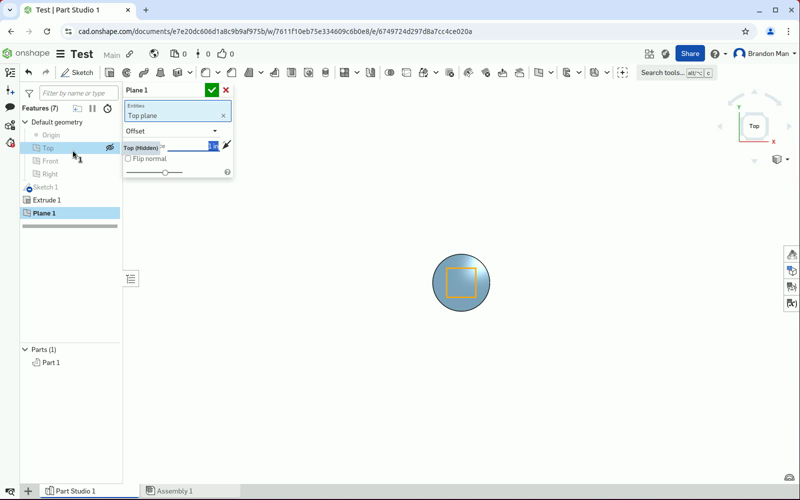
text(15.405)
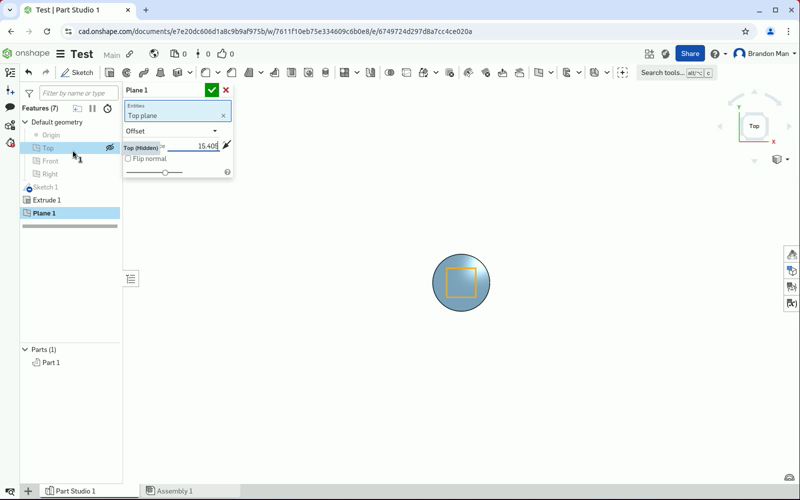
key(enter, 2)
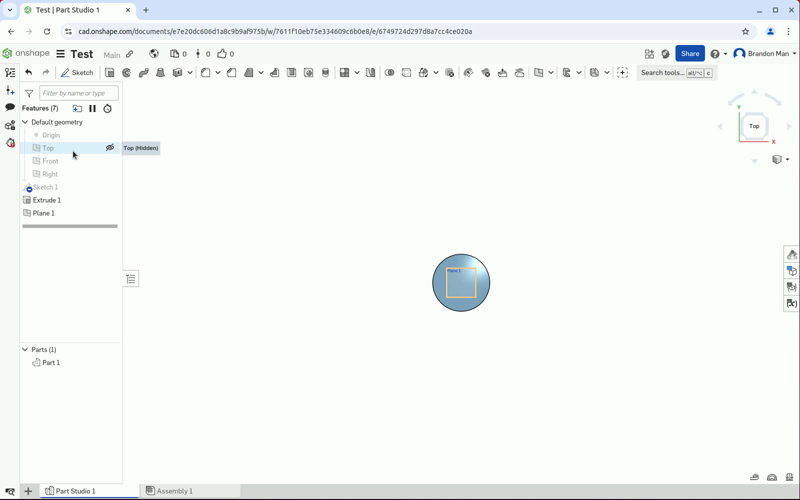
key(shift+s)
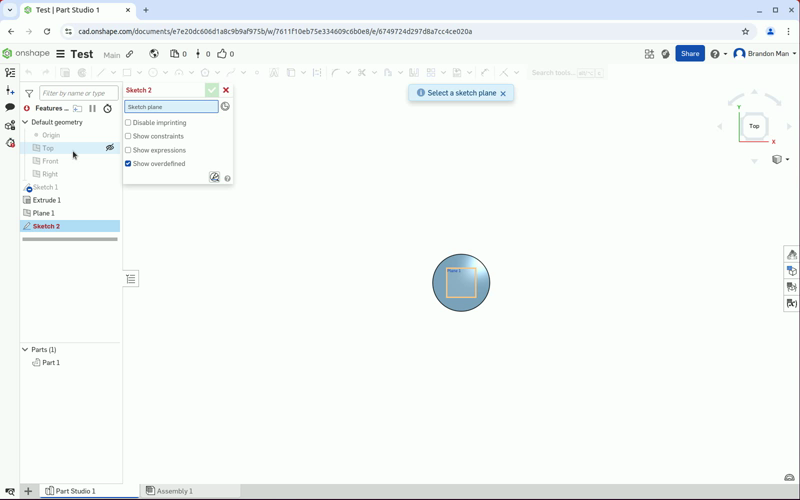
mouse_move(73, 215)
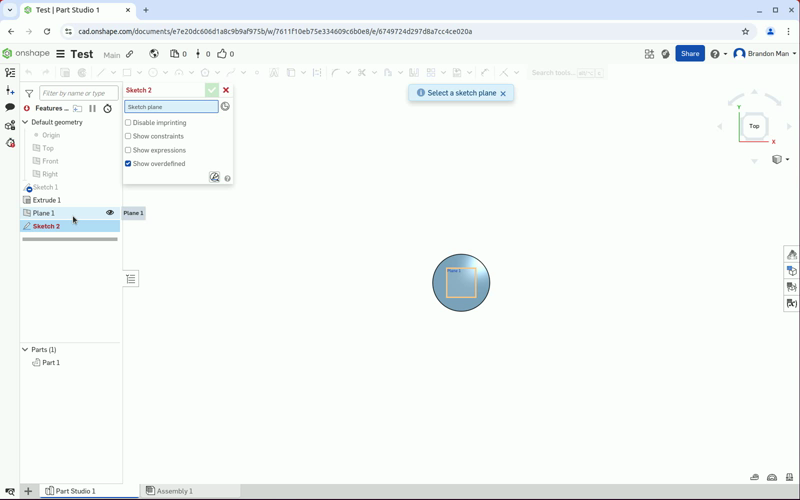
click(73, 215)
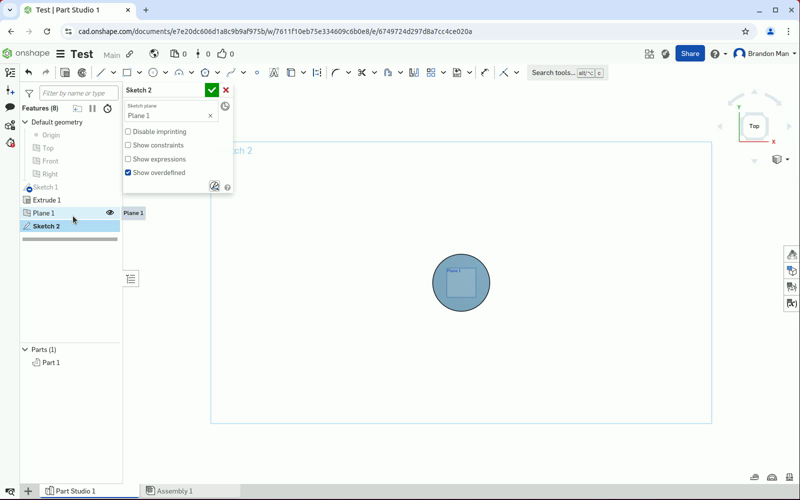
mouse_move(73, 352)
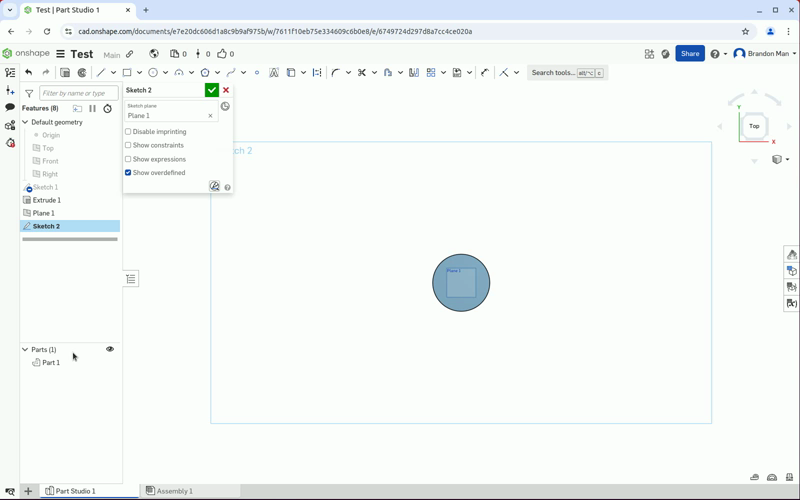
key(y)
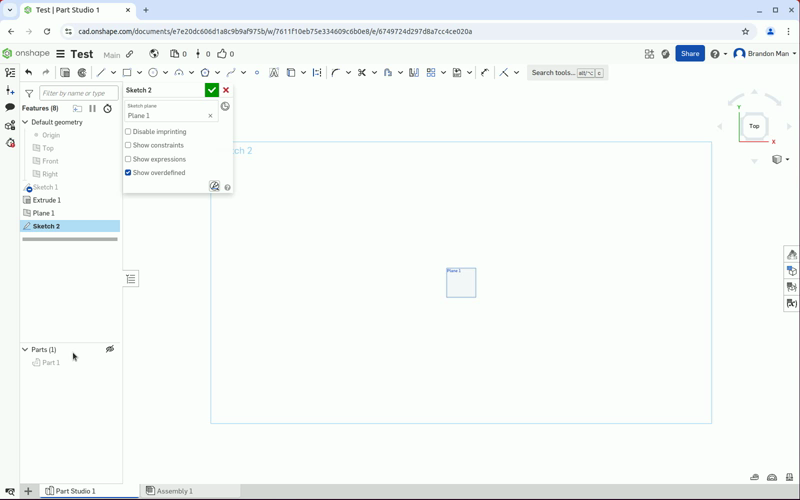
key(l)
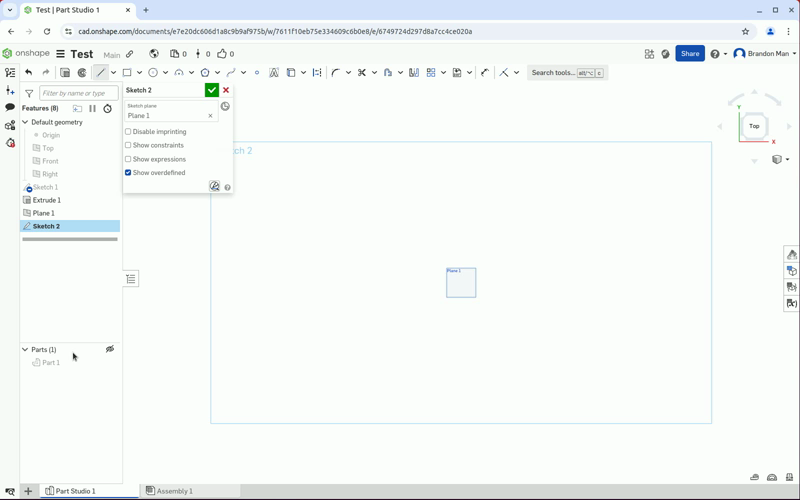
key_down(shift)
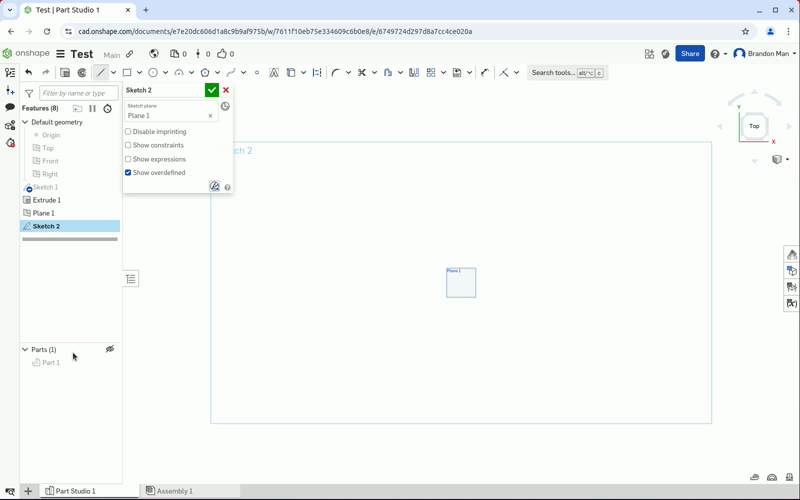
mouse_move(438, 294)
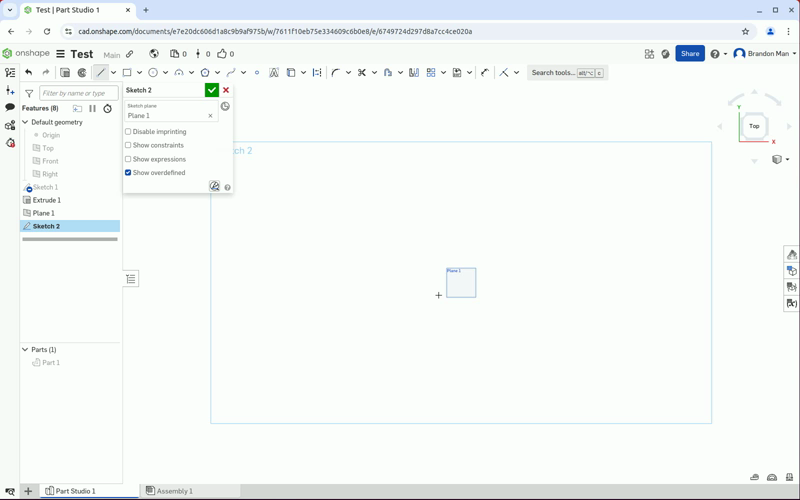
click(438, 294)
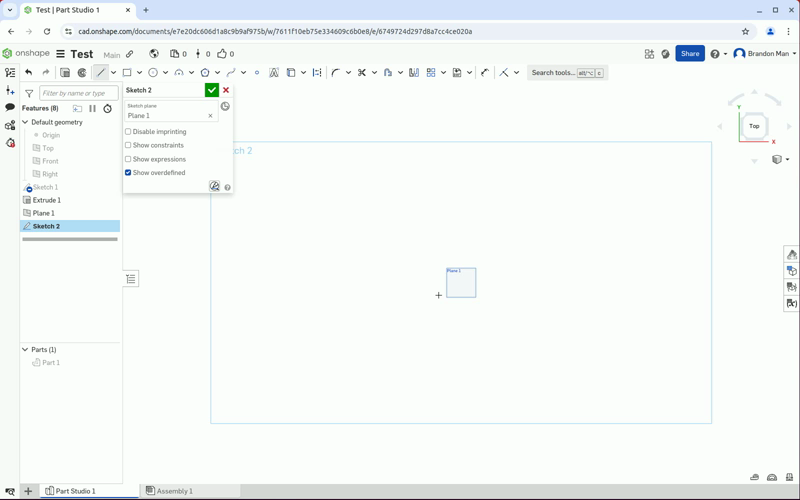
key_up(shift)
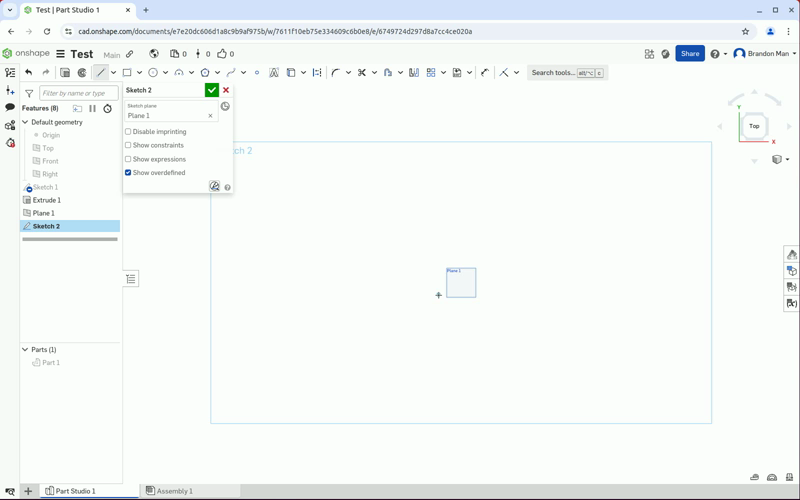
key_down(shift)
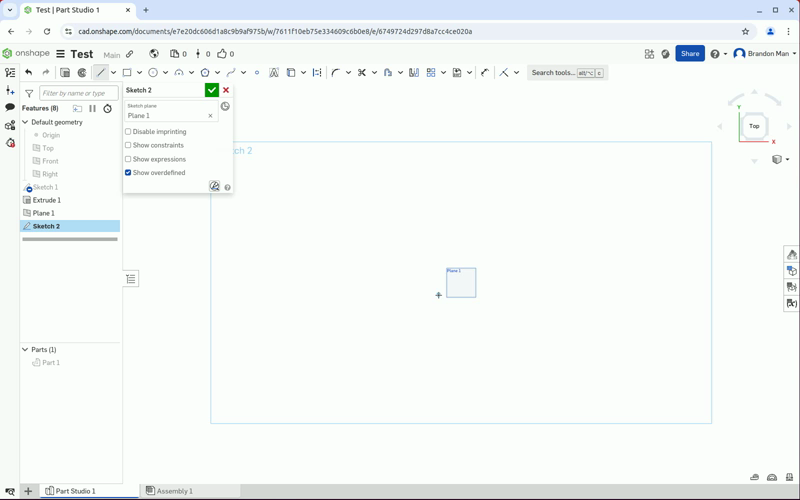
mouse_move(468, 294)
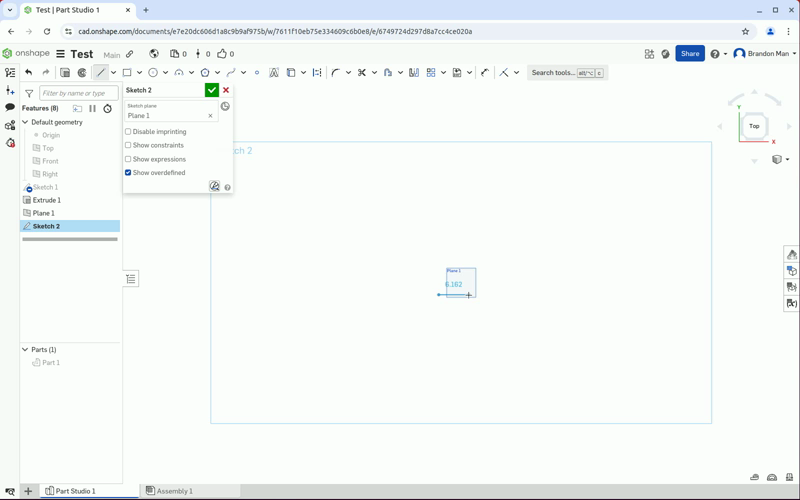
mouse_move(483, 294)
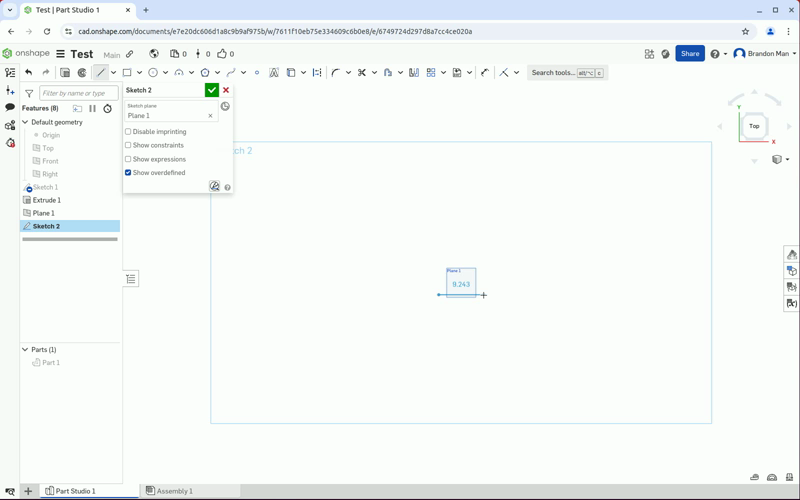
click(483, 294)
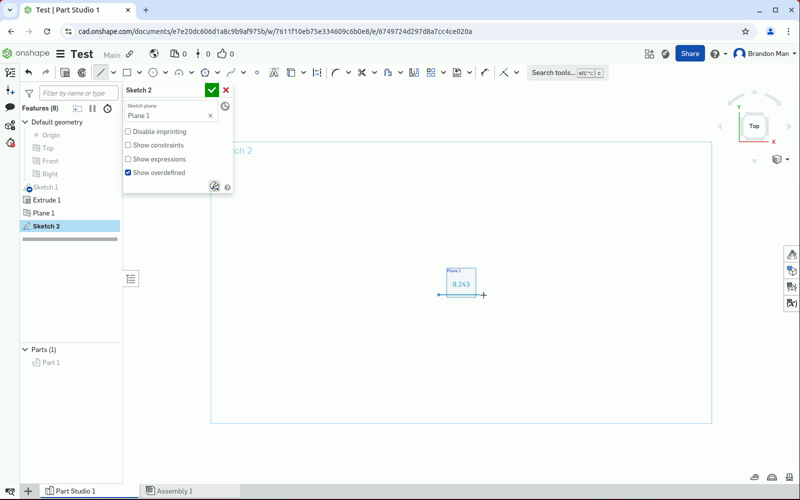
key_up(shift)
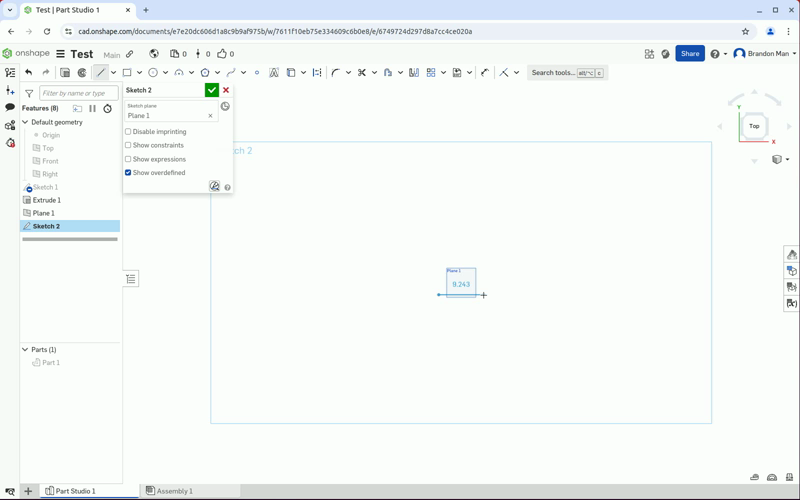
key_down(shift)
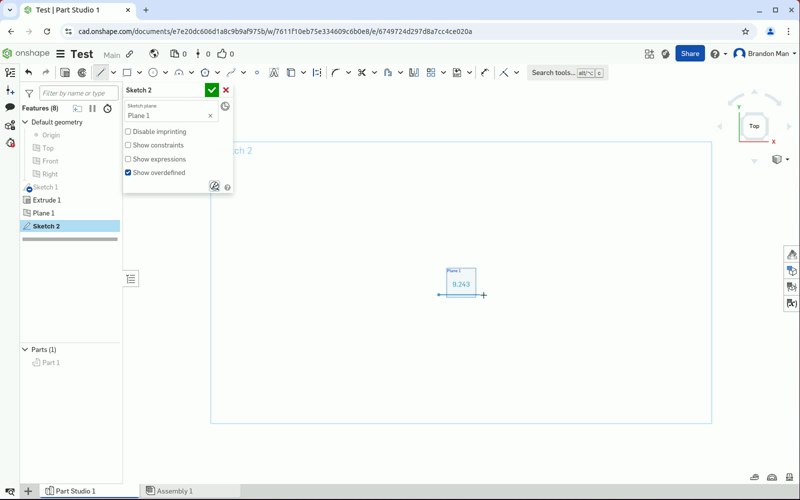
mouse_move(513, 294)
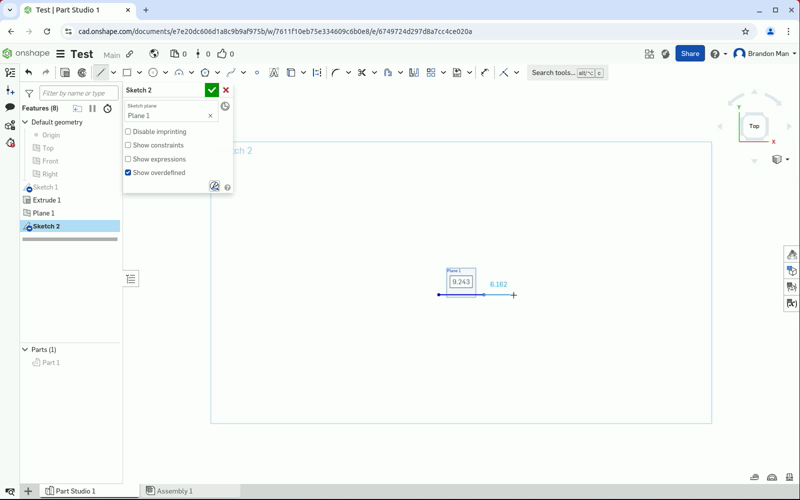
mouse_move(483, 270)
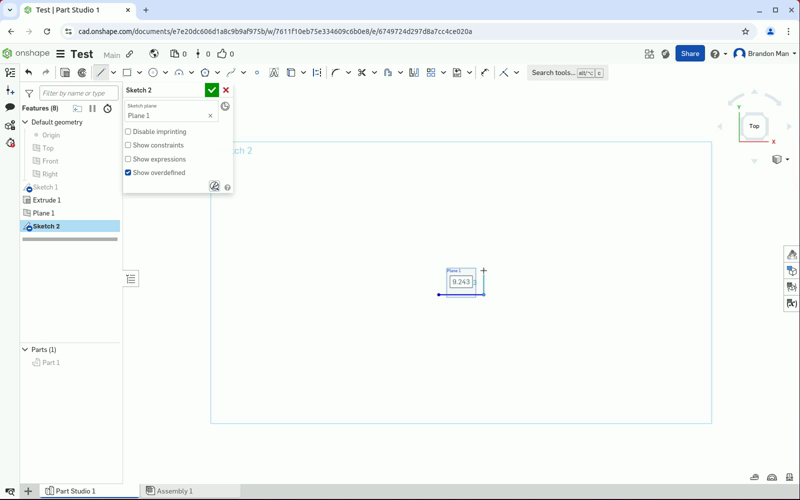
click(483, 270)
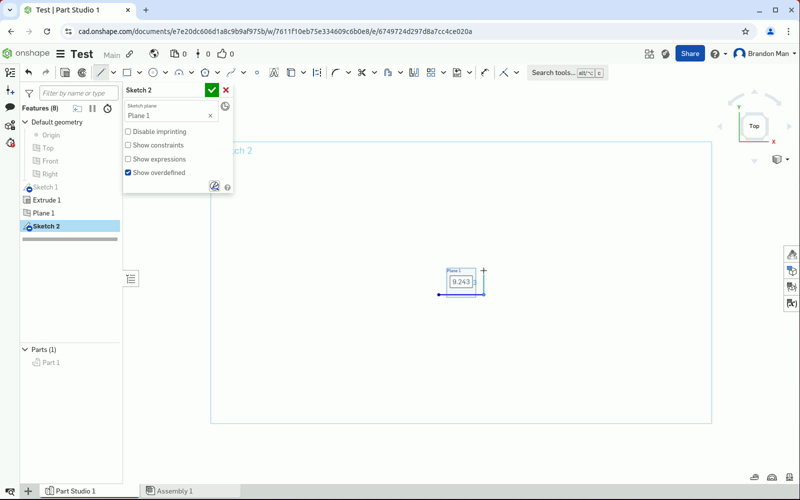
key_up(shift)
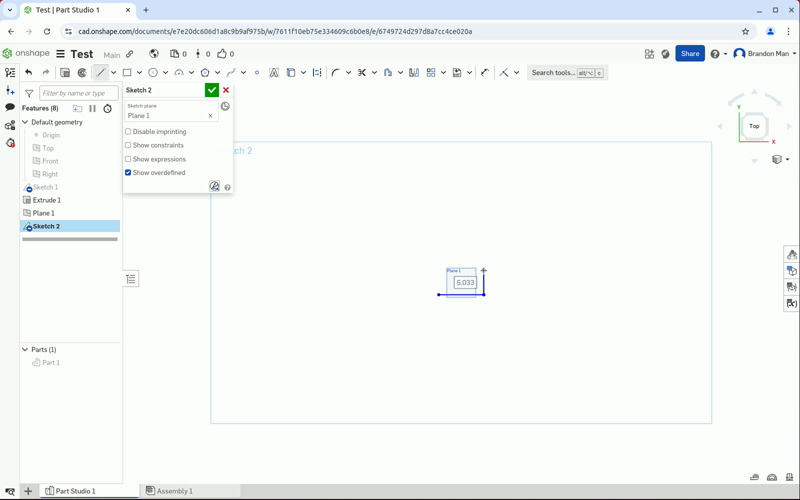
key_down(shift)
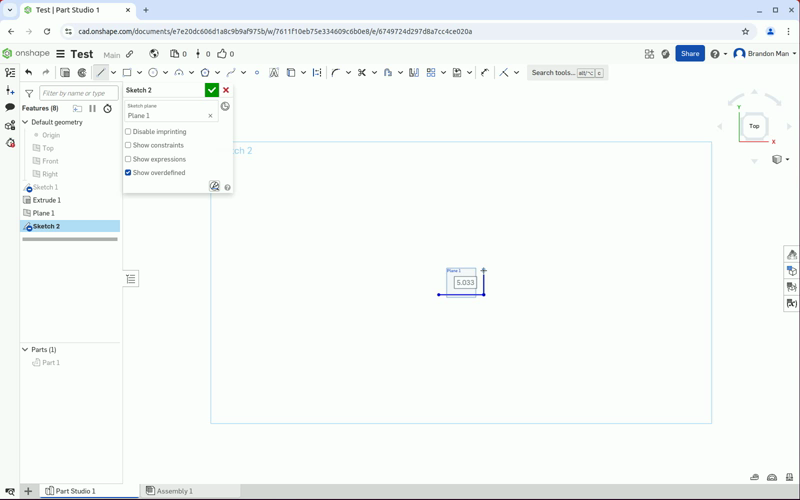
mouse_move(513, 270)
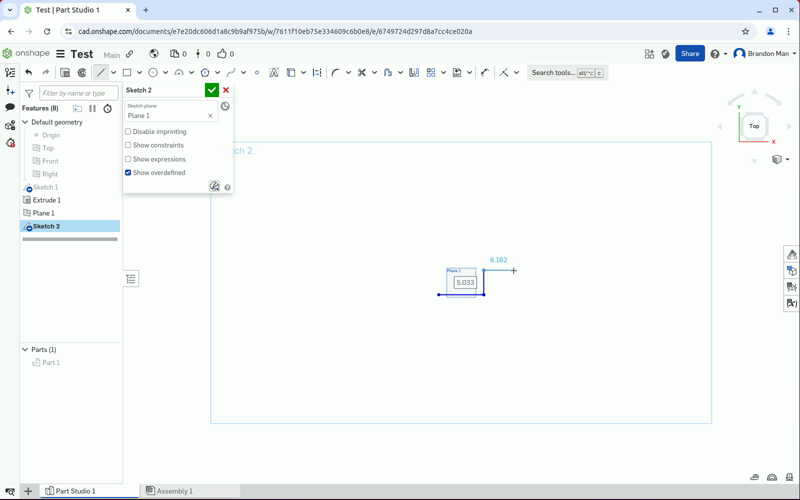
mouse_move(438, 270)
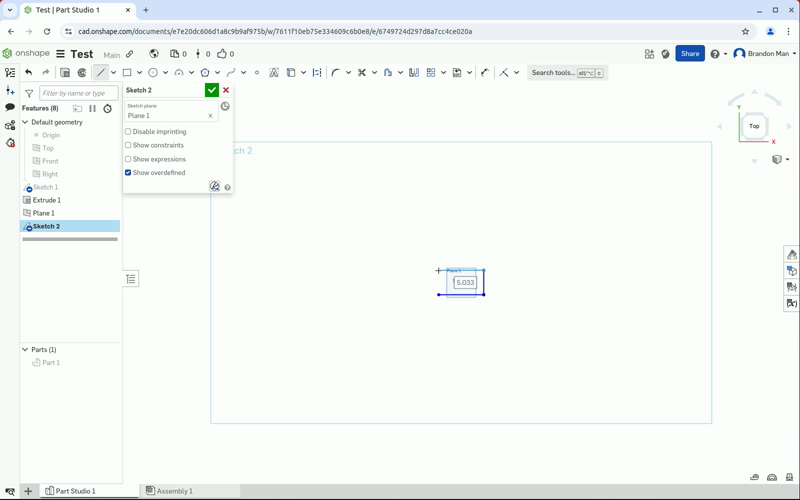
click(438, 270)
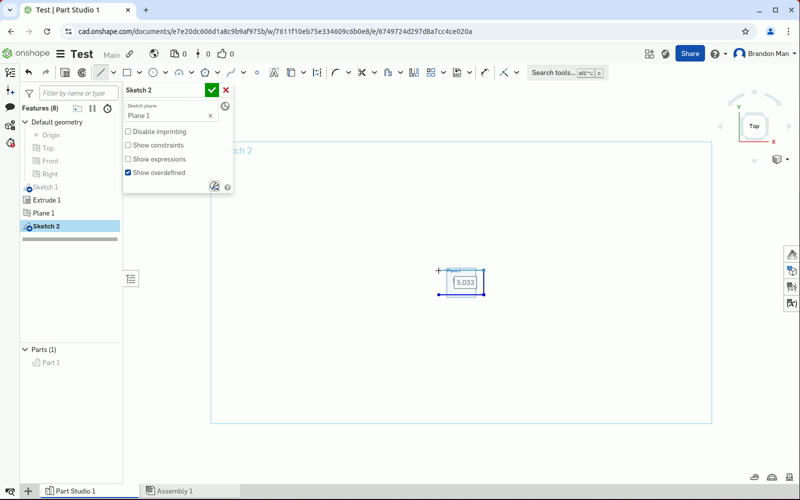
key_up(shift)
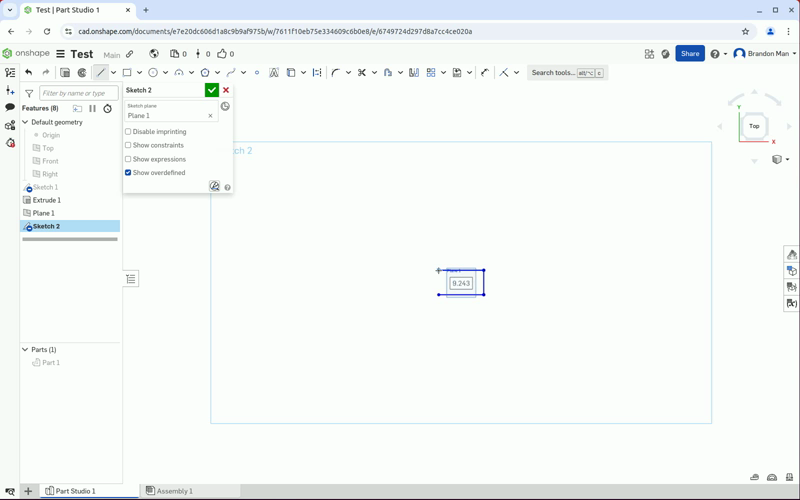
mouse_move(468, 270)
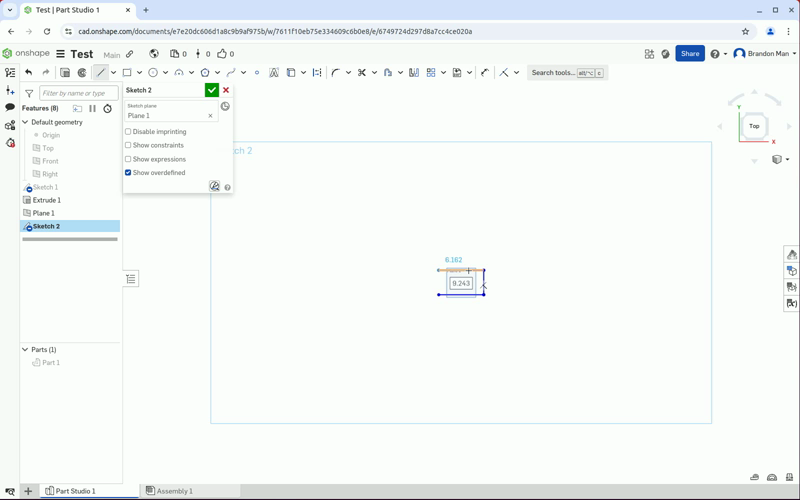
key_down(shift)
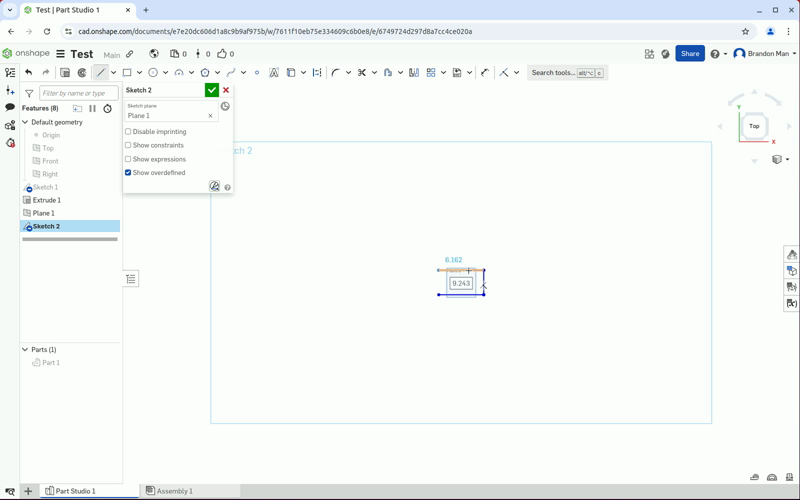
mouse_move(438, 294)
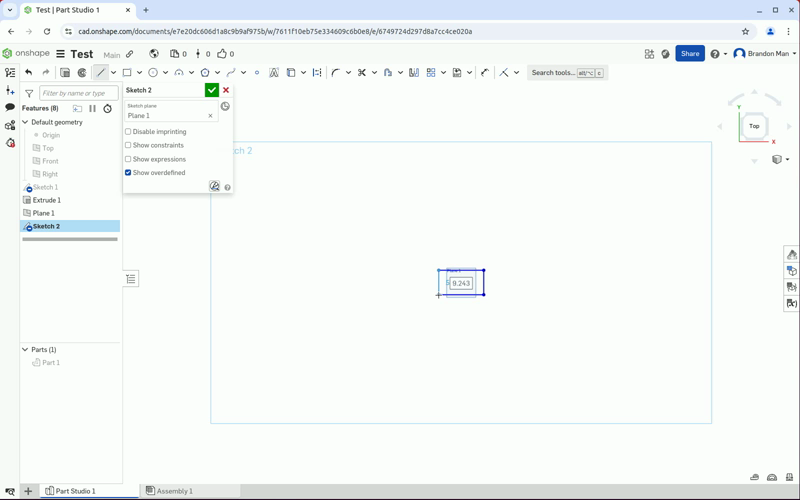
key_up(shift)
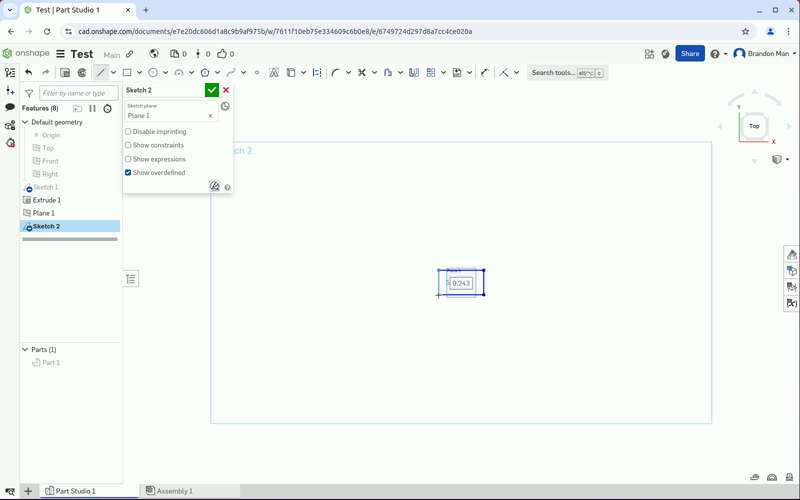
click(438, 294)
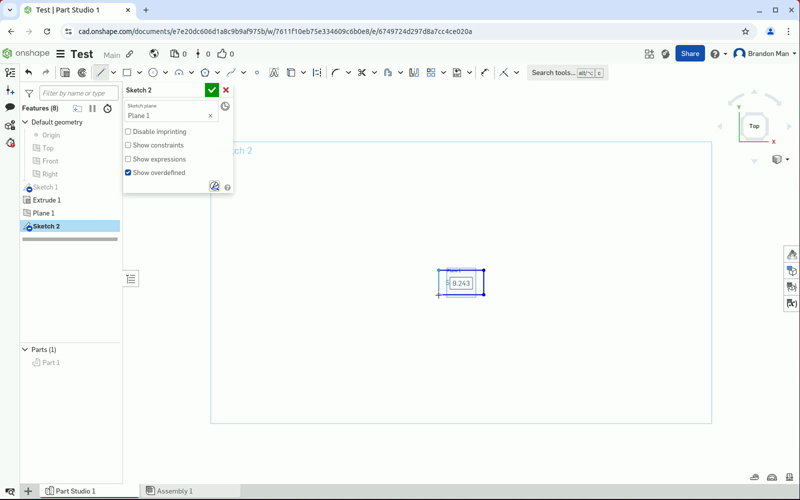
key(esc)
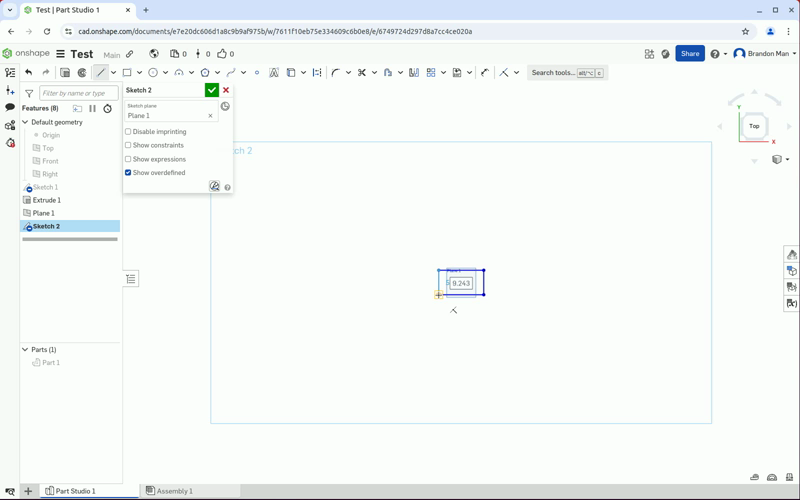
mouse_move(463, 287)
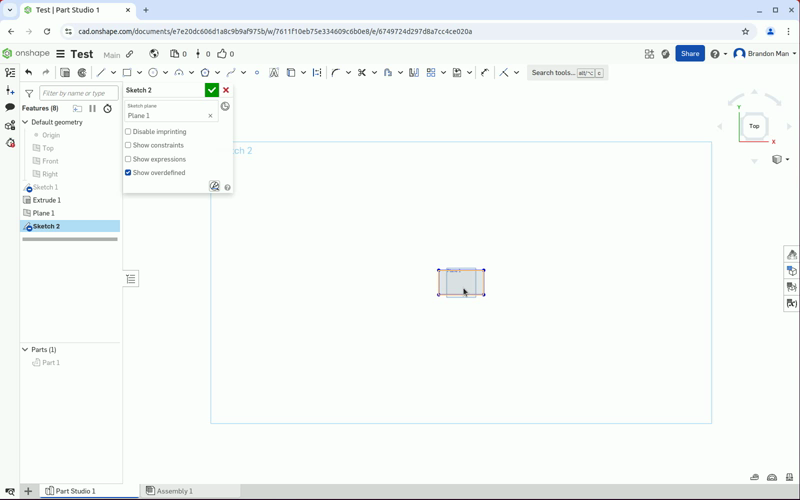
scroll(6)
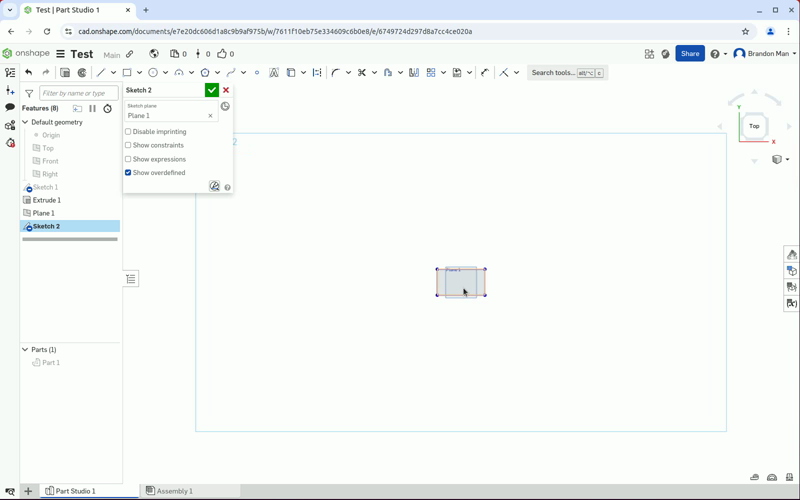
scroll(6)
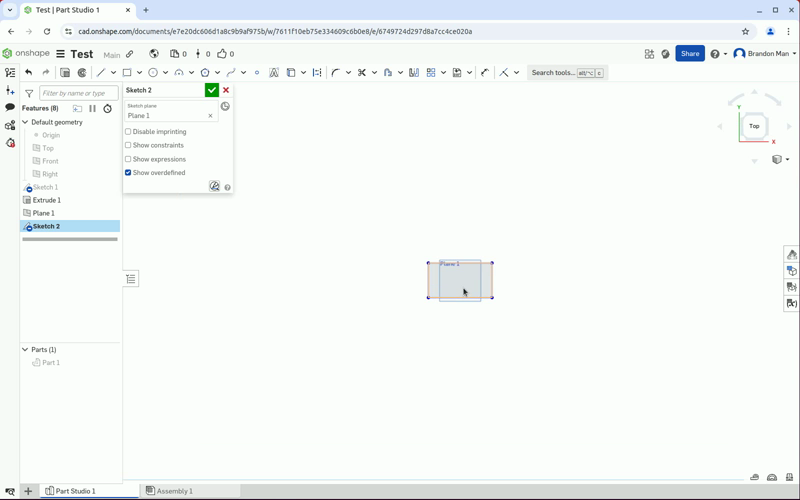
scroll(6)
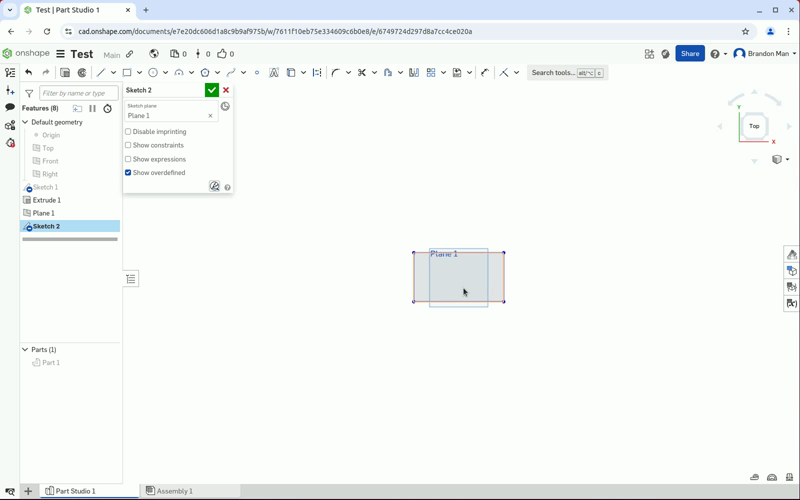
scroll(6)
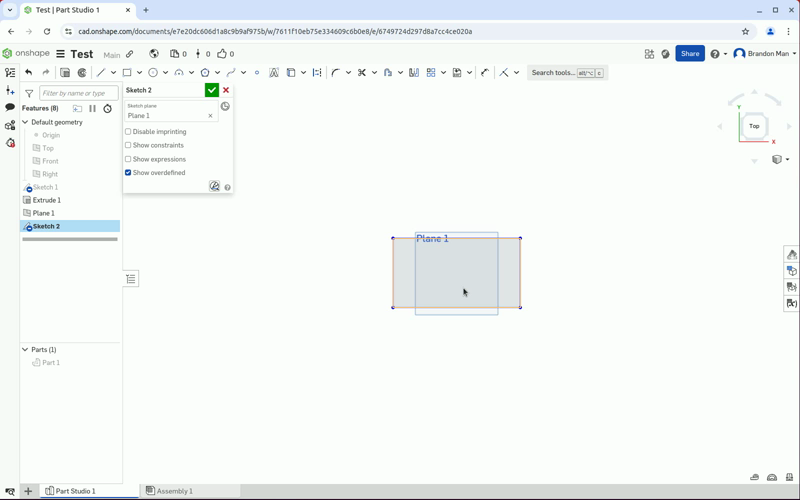
scroll(6)
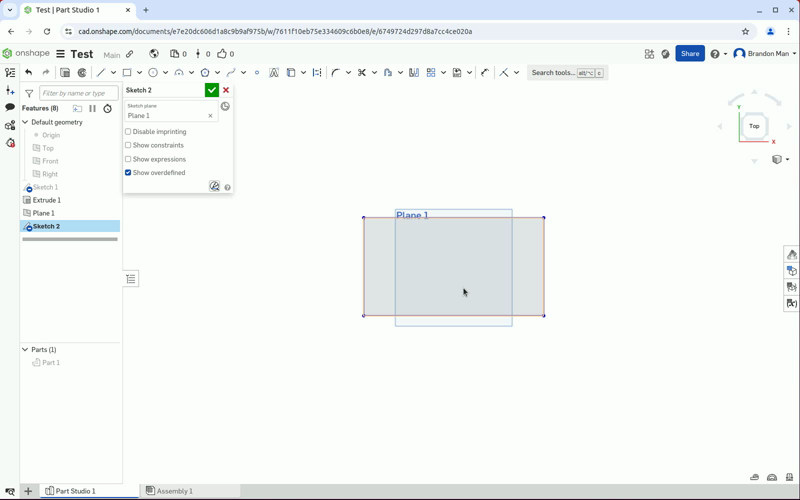
scroll(6)
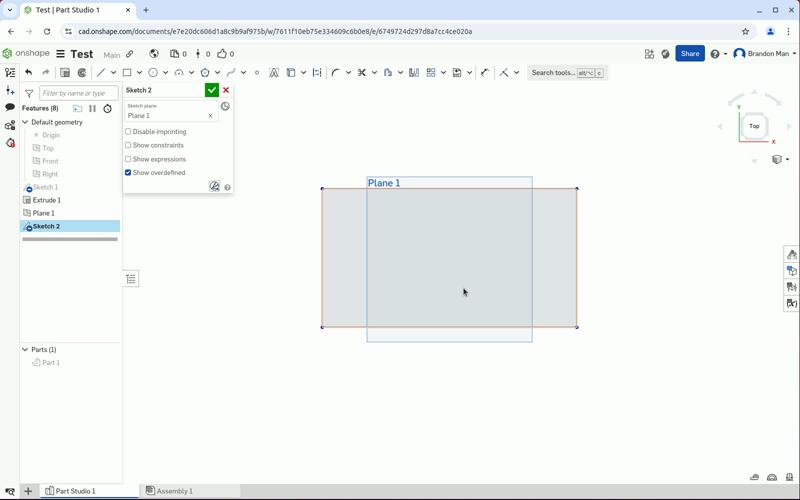
scroll(6)
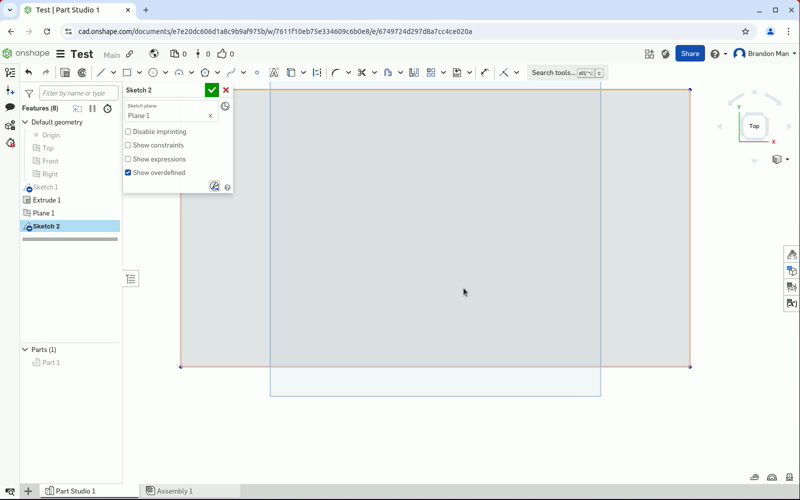
click(463, 287)
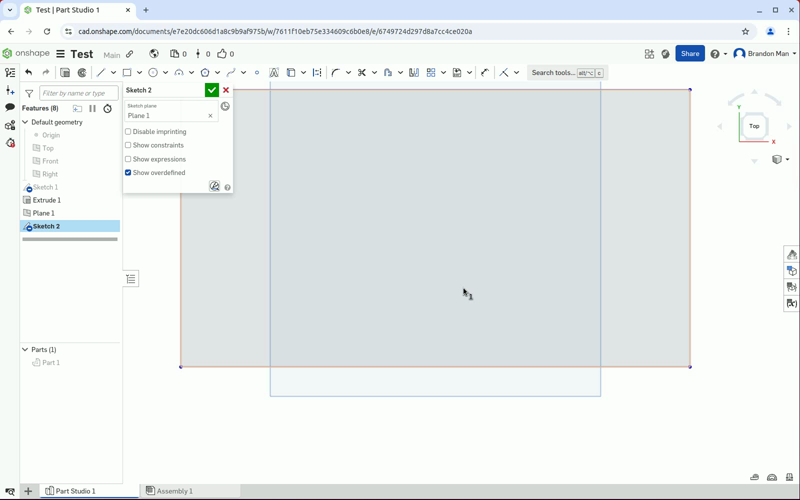
scroll(-6)
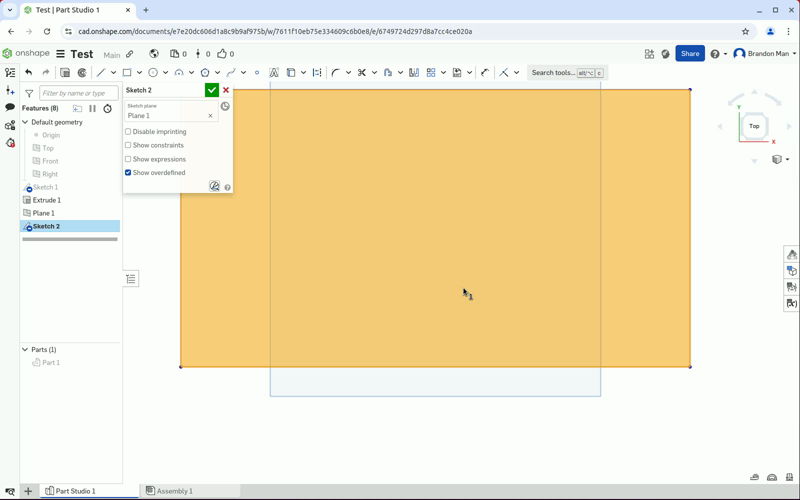
scroll(-6)
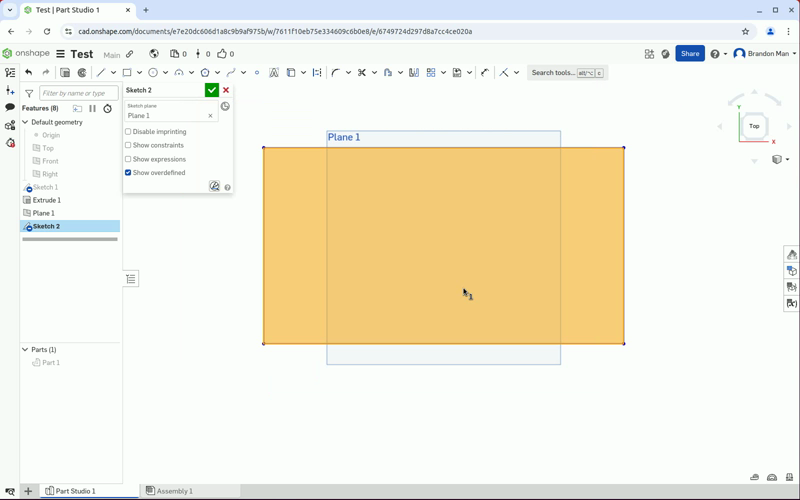
scroll(-6)
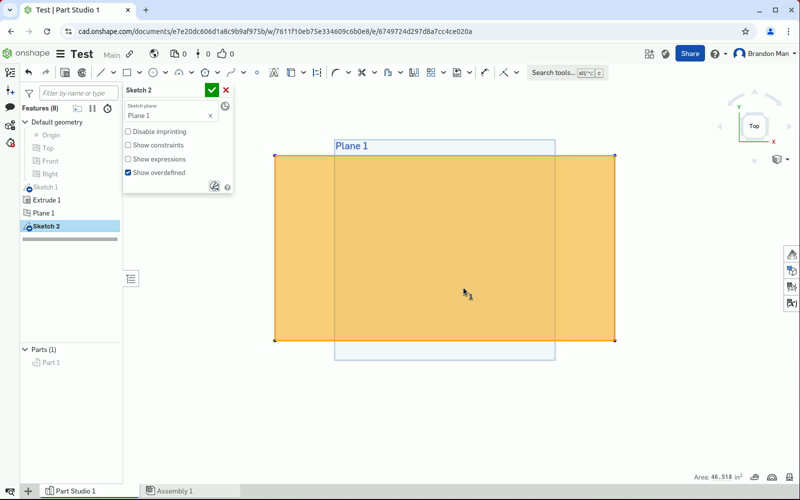
scroll(-6)
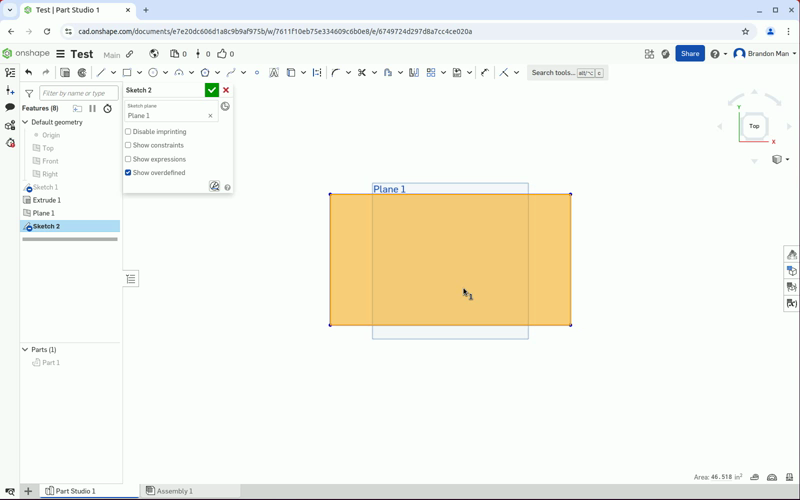
scroll(-6)
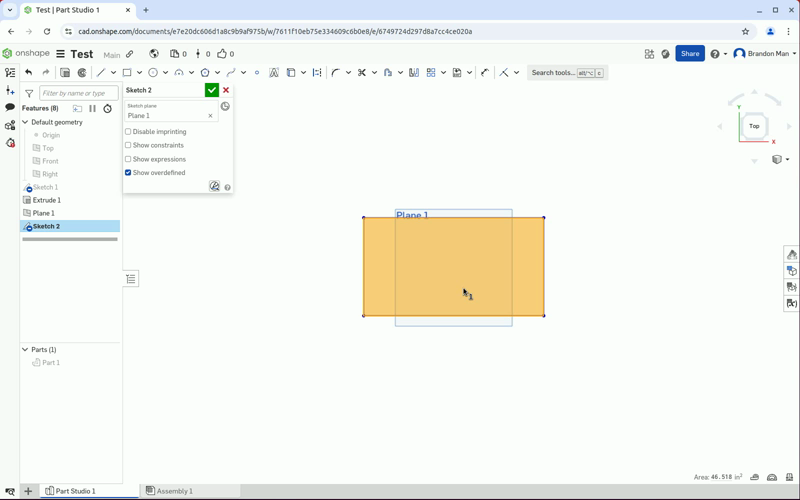
scroll(-6)
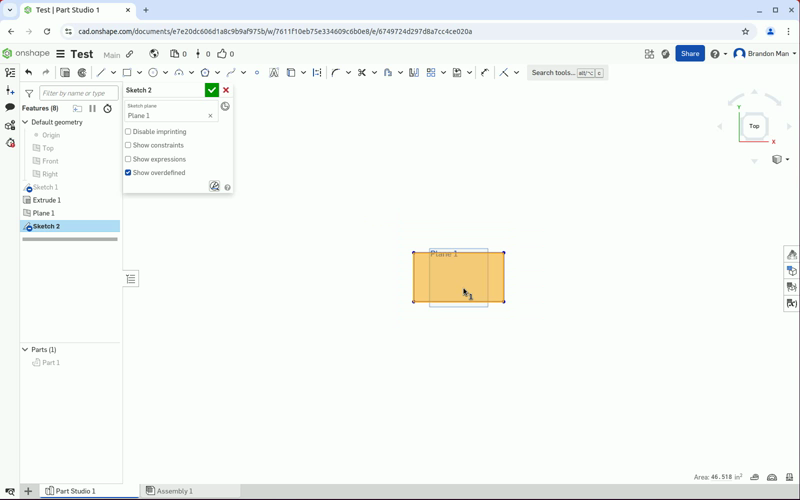
scroll(-6)
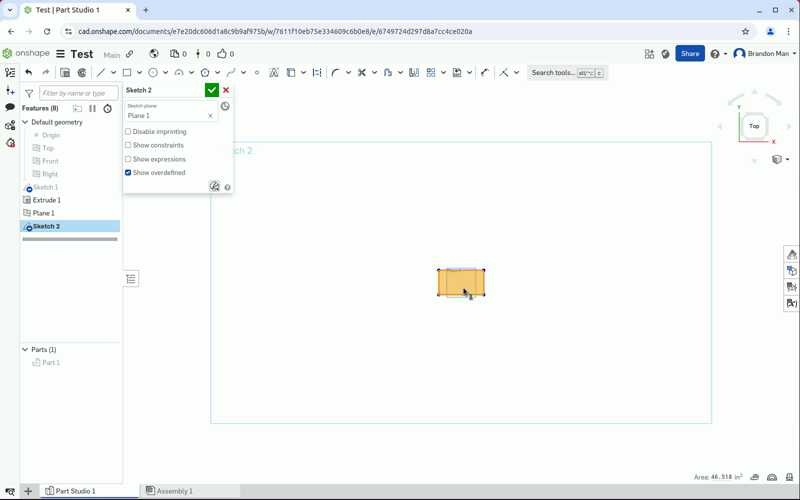
mouse_move(73, 352)
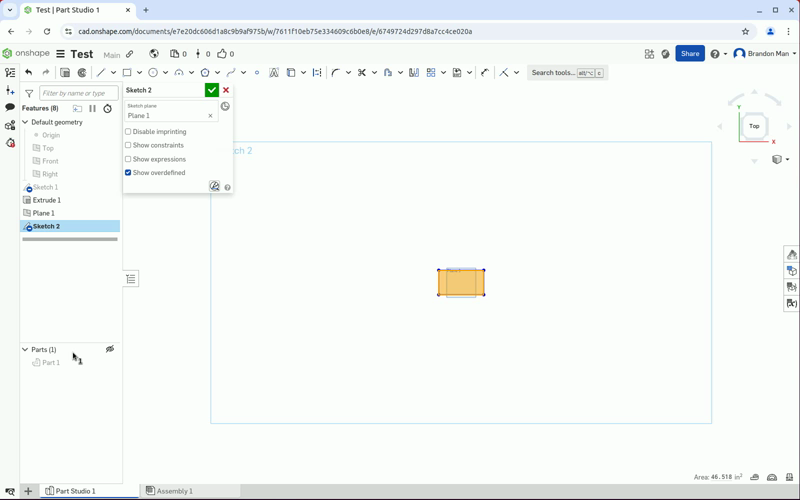
key(shift+y)
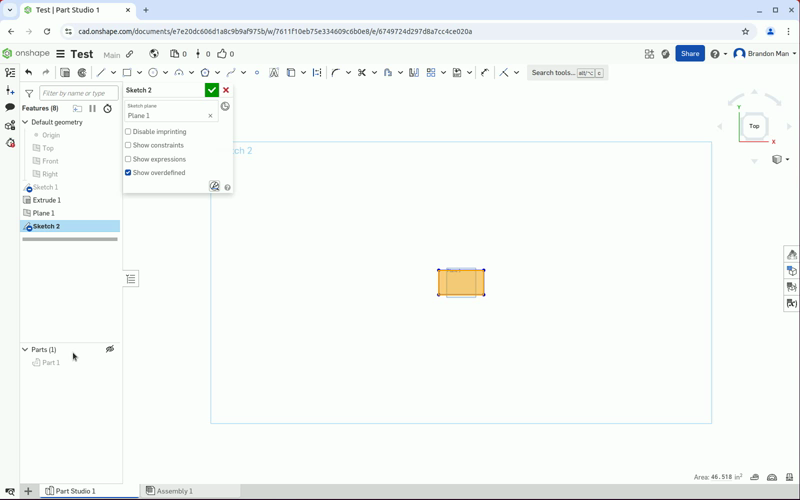
key(shift+e)
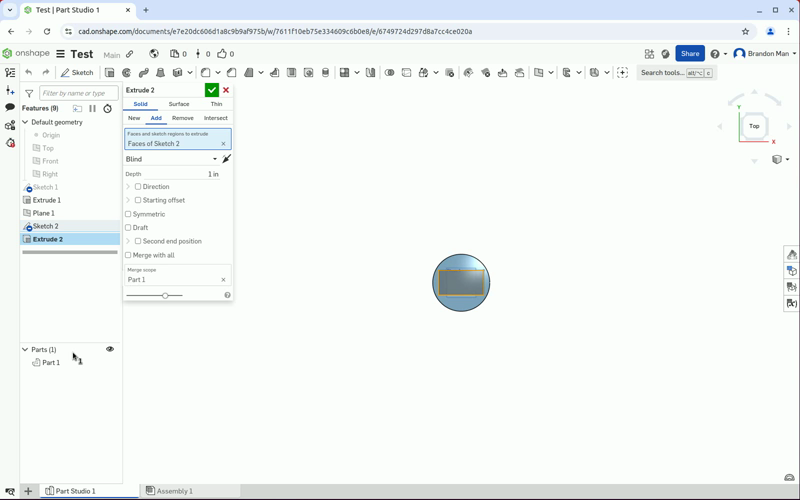
mouse_move(143, 106)
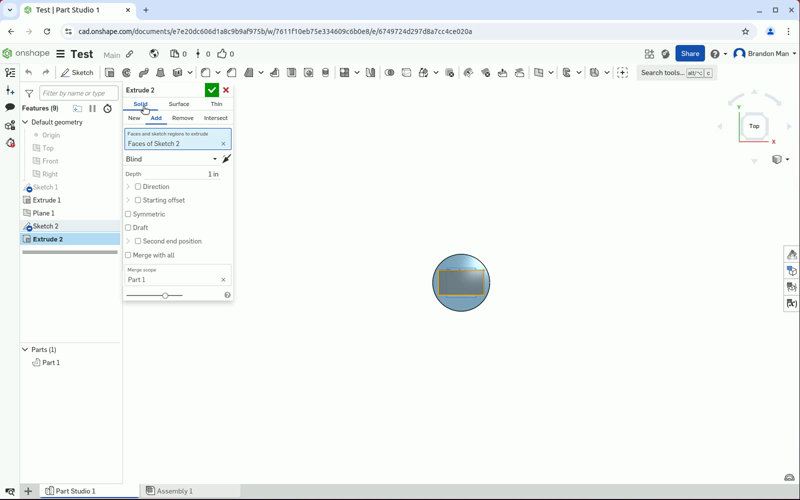
click(143, 106)
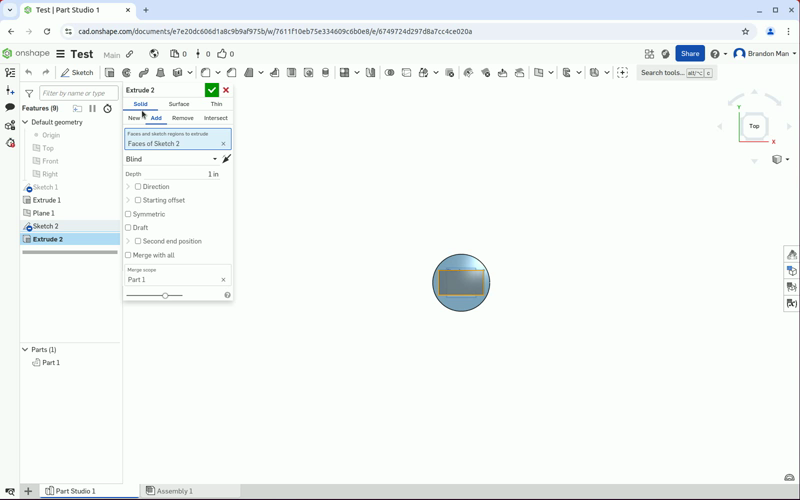
mouse_move(137, 120)
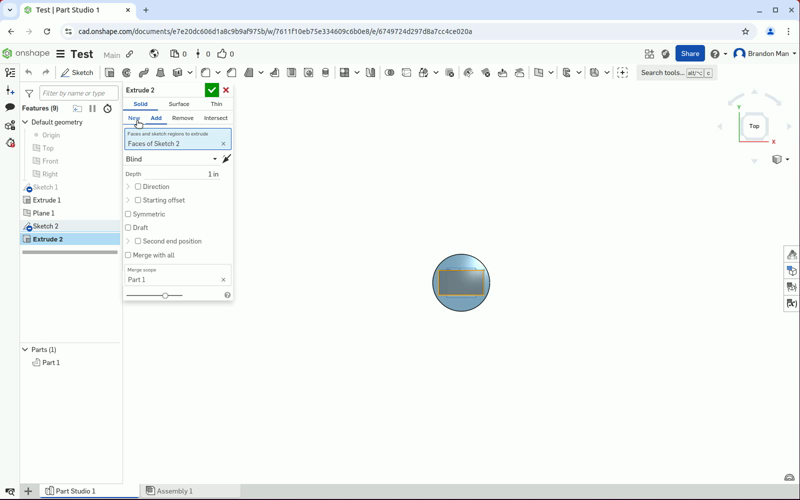
click(137, 120)
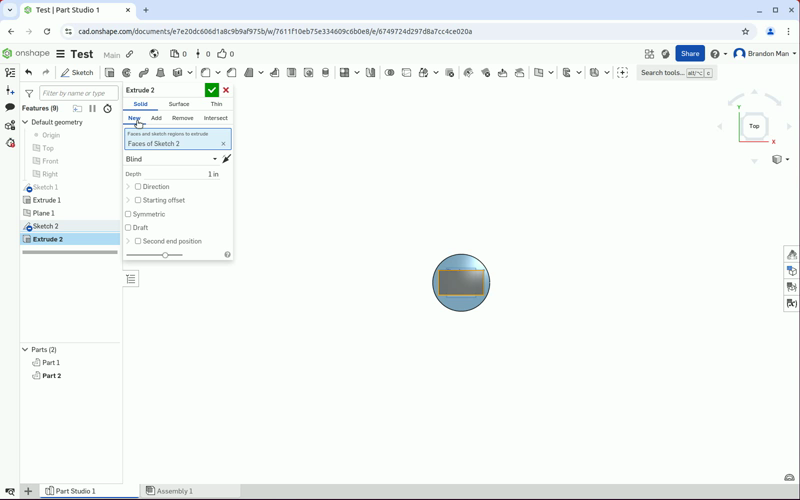
key(tab, 4)
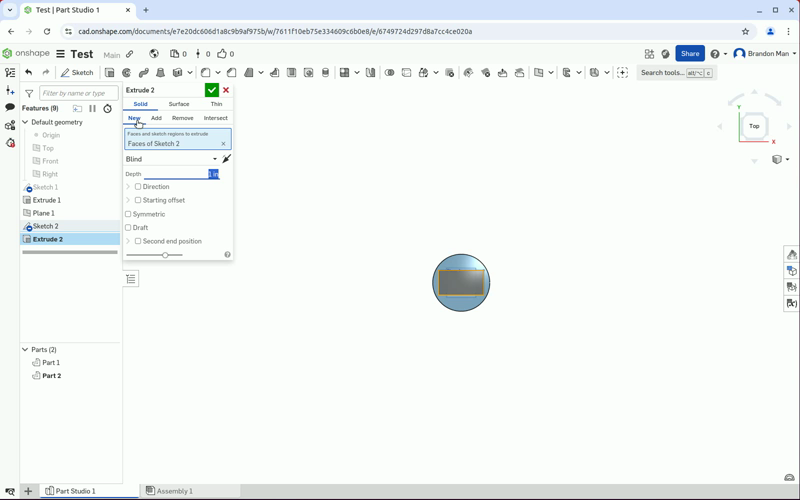
text(7.703)
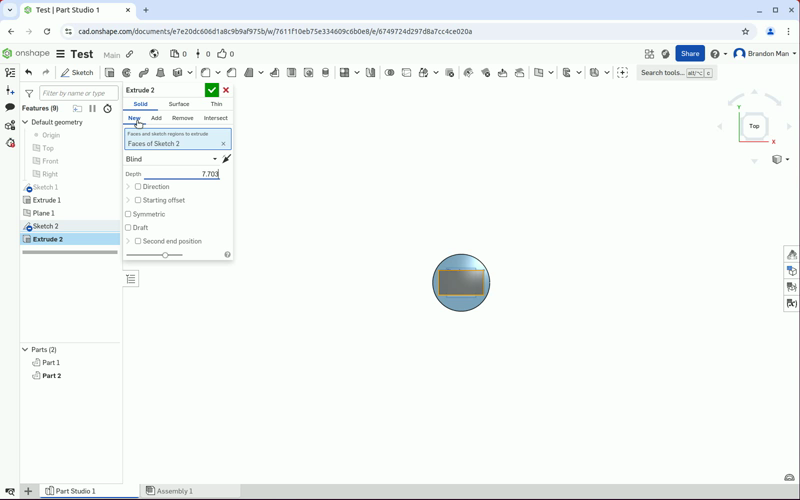
key(enter)
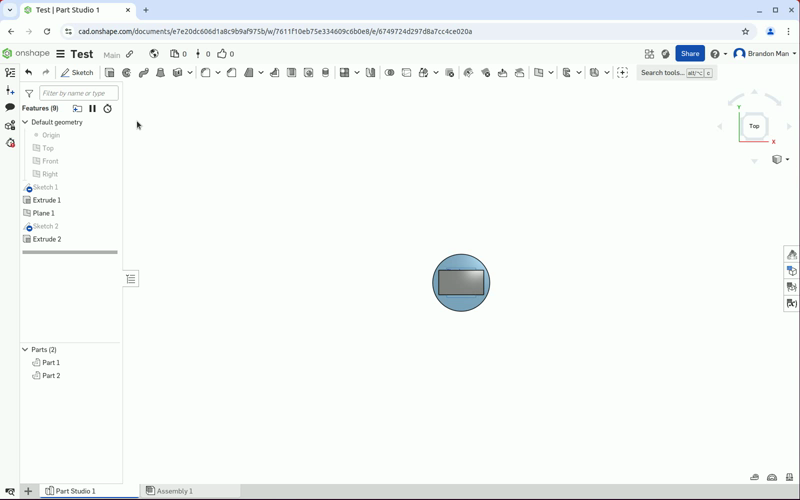
key(shift+h)
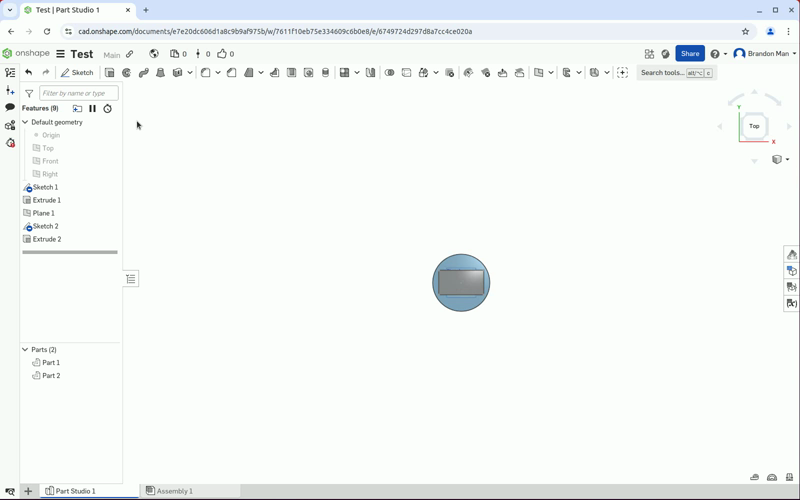
key(shift+h)
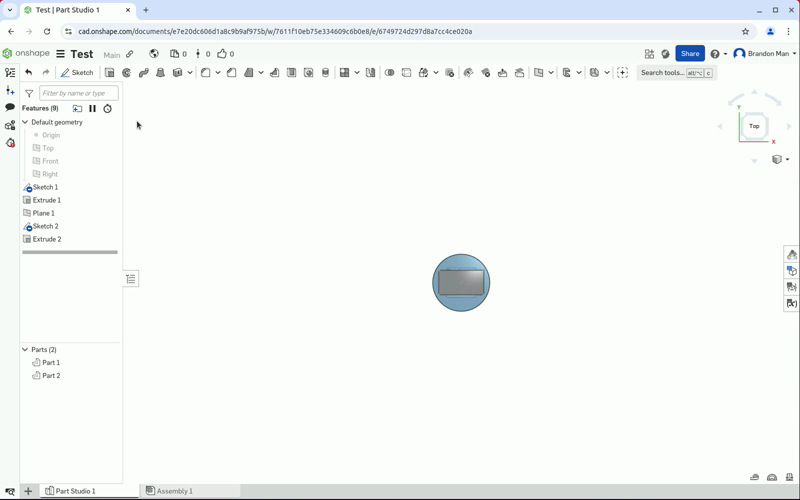
key(shift+7)
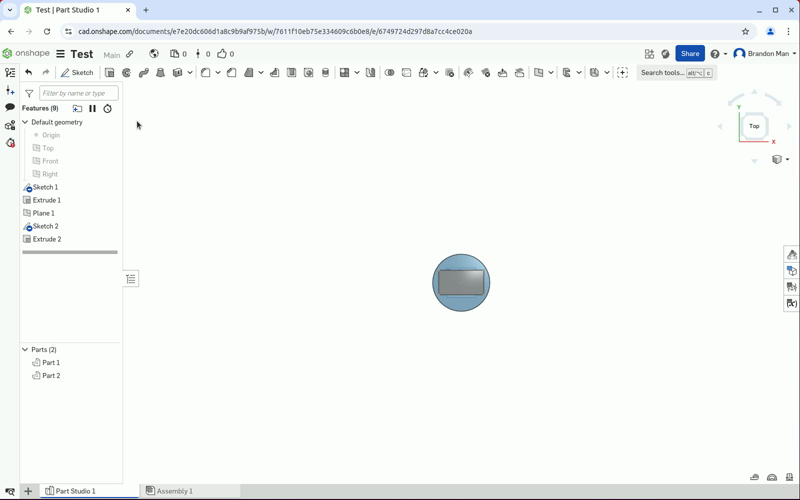
key(up, 3)
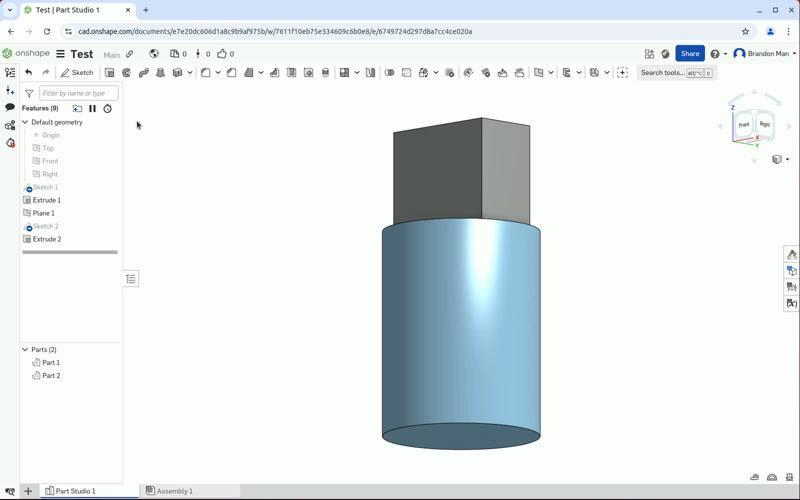
key(left, 3)
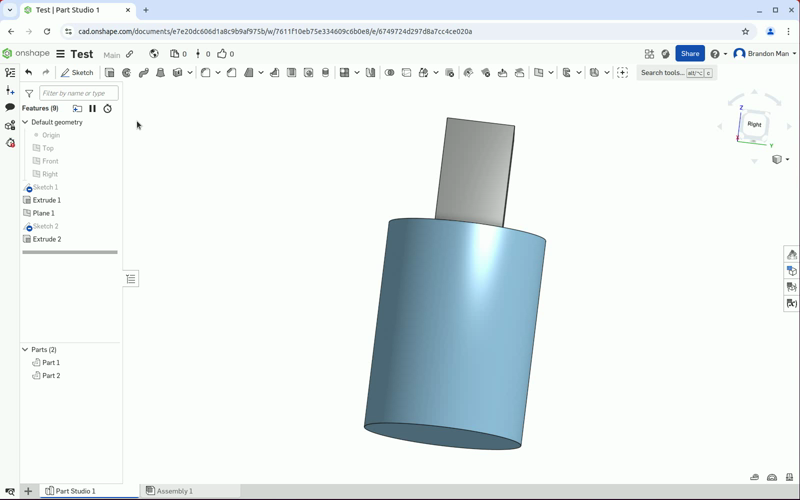
key(right, 3)
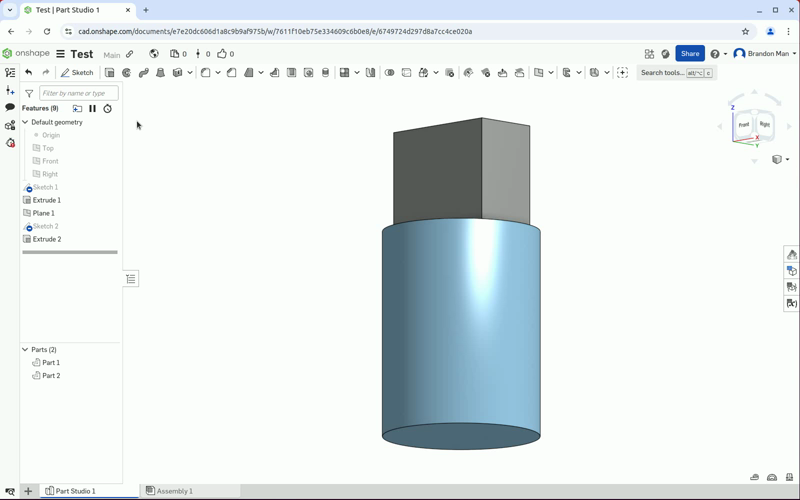
key(down, 3)
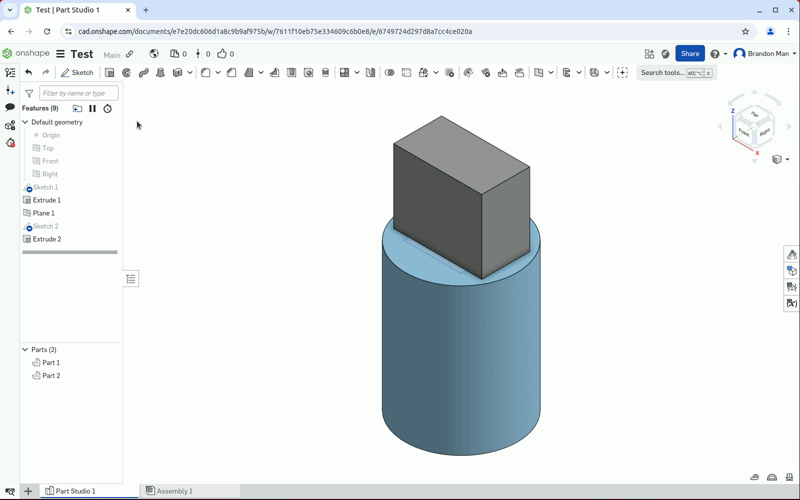
mouse_move(73, 189)
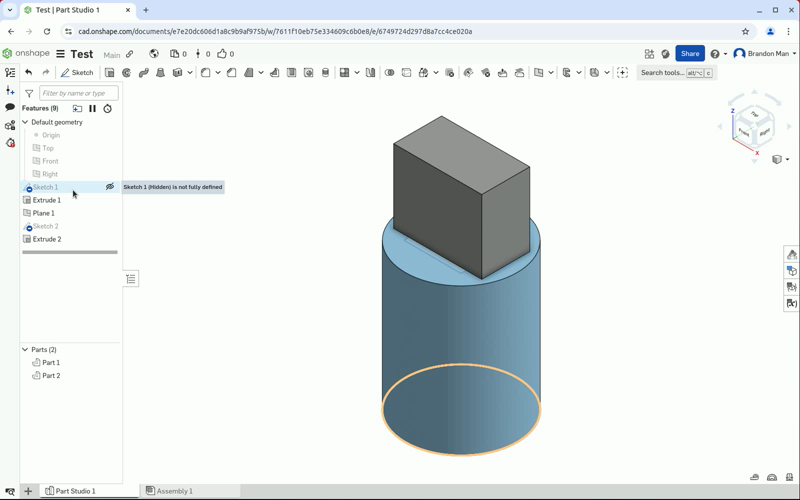
click(73, 189)